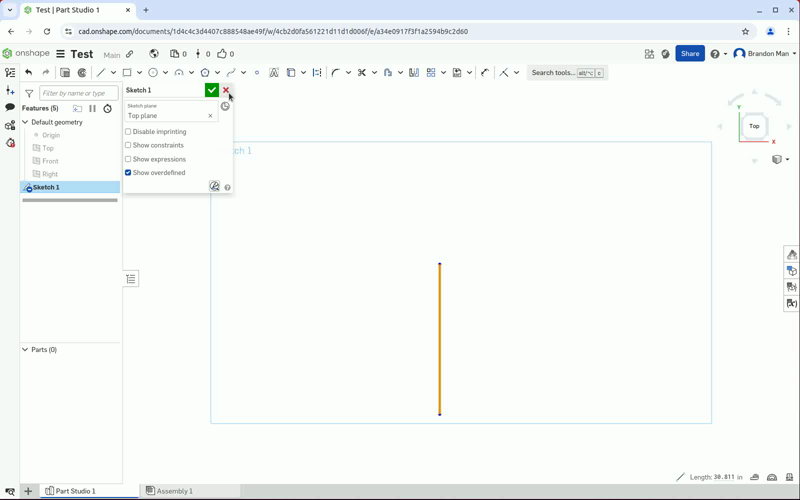
key(shift+h)
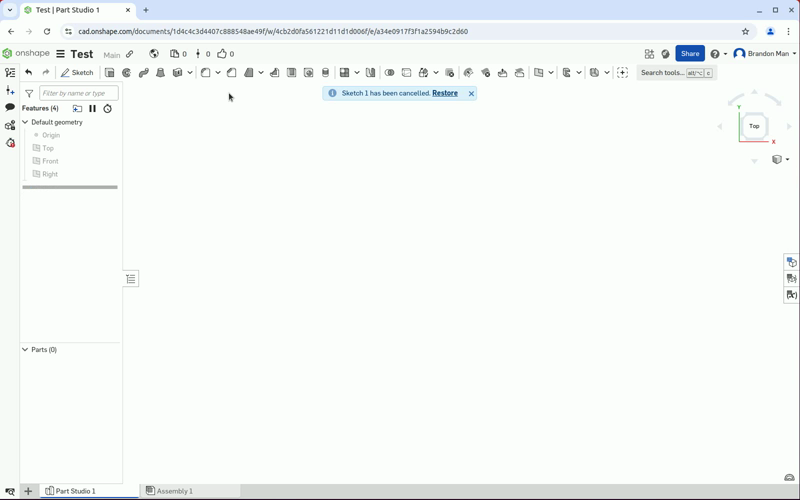
mouse_move(73, 352)
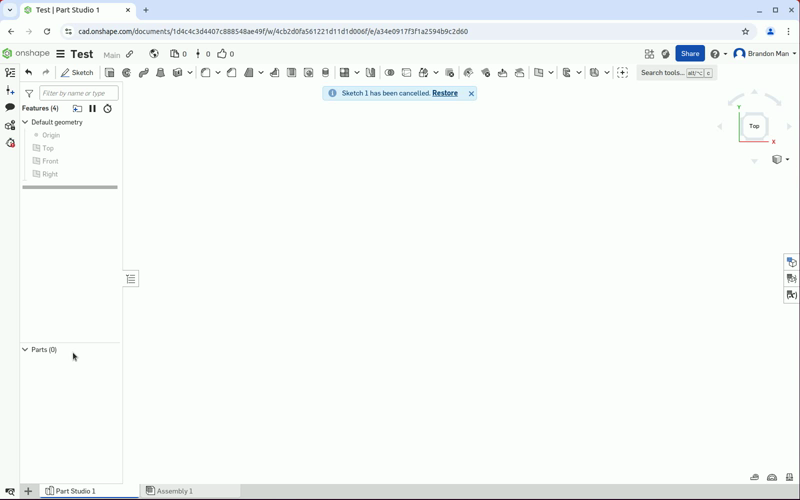
key(y)
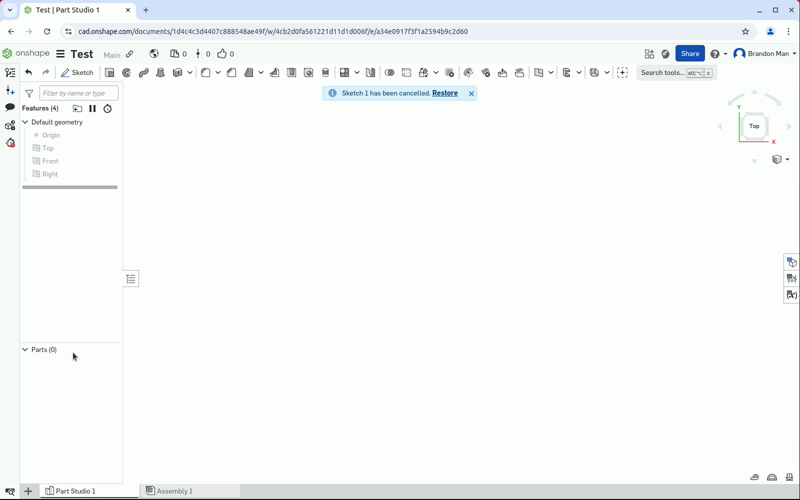
key(shift+p)
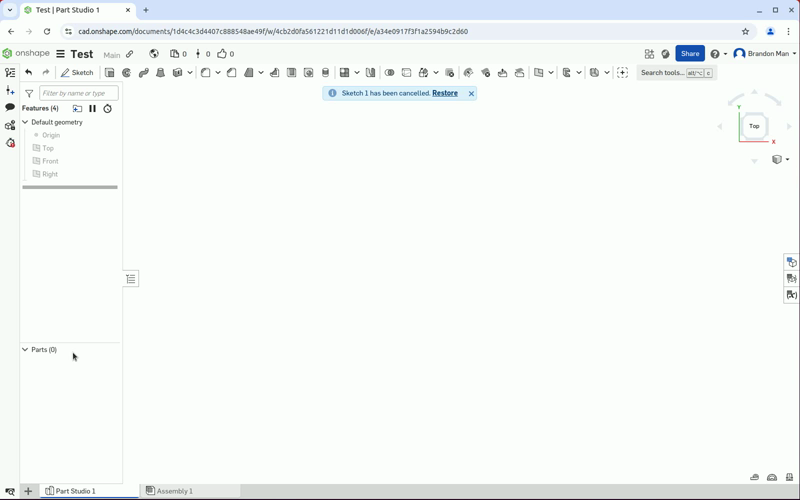
key(space)
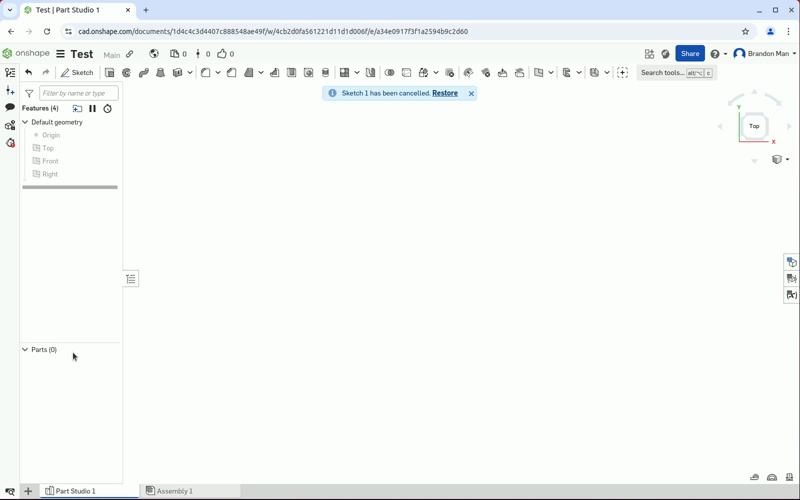
key_down(shift)
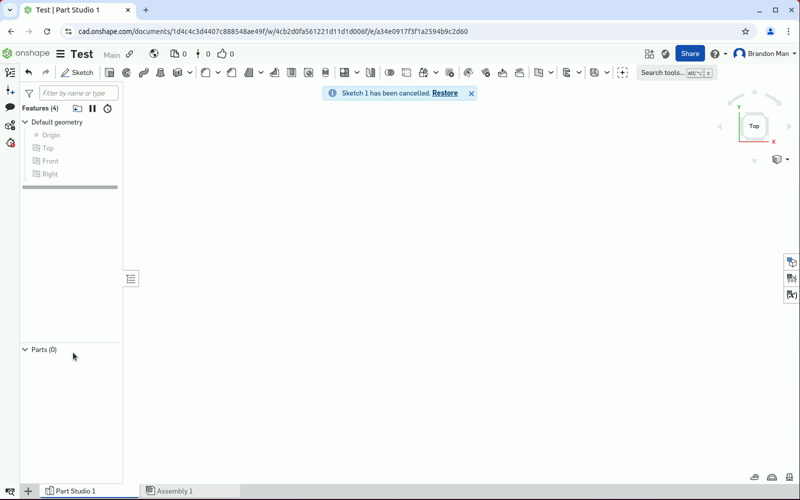
key(up)
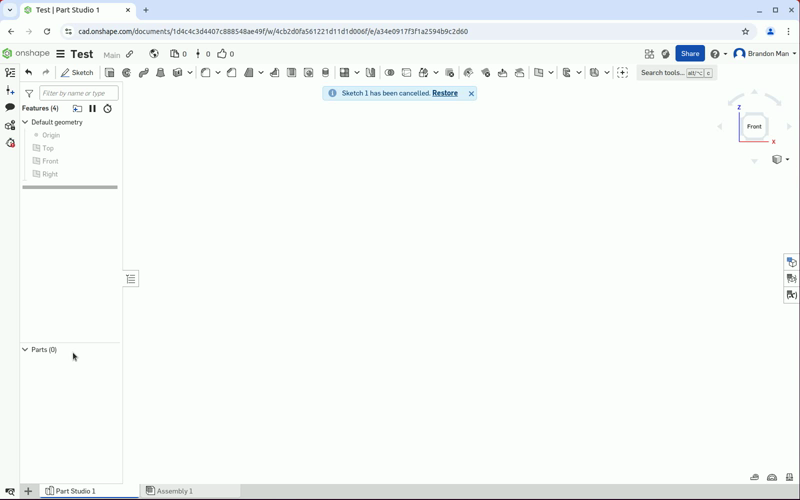
key_up(shift)
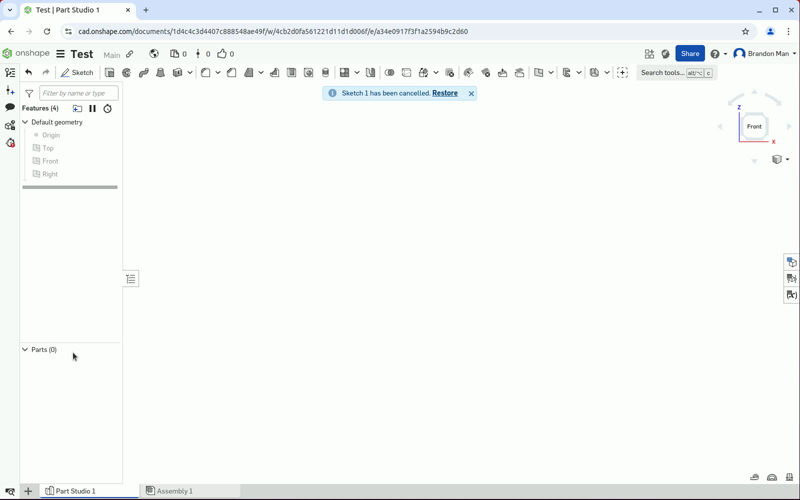
mouse_move(73, 352)
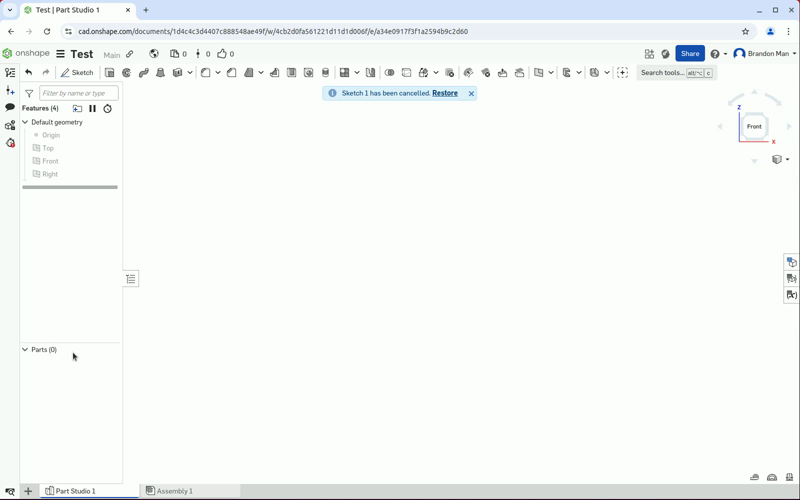
key(shift+y)
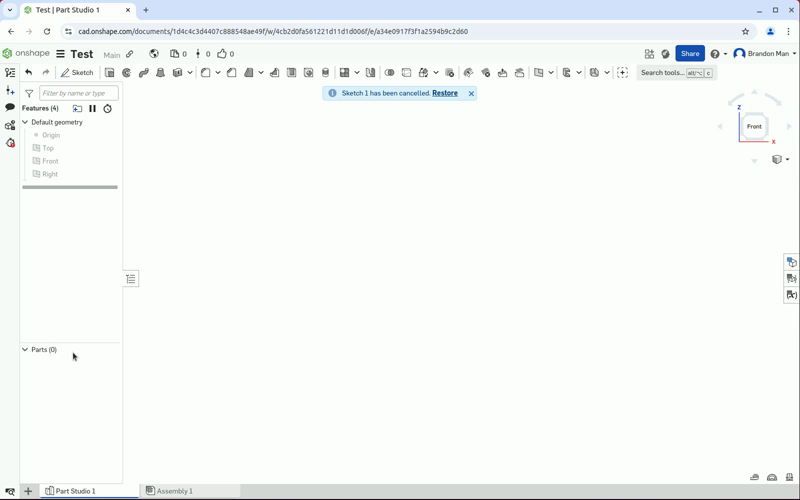
key(shift+s)
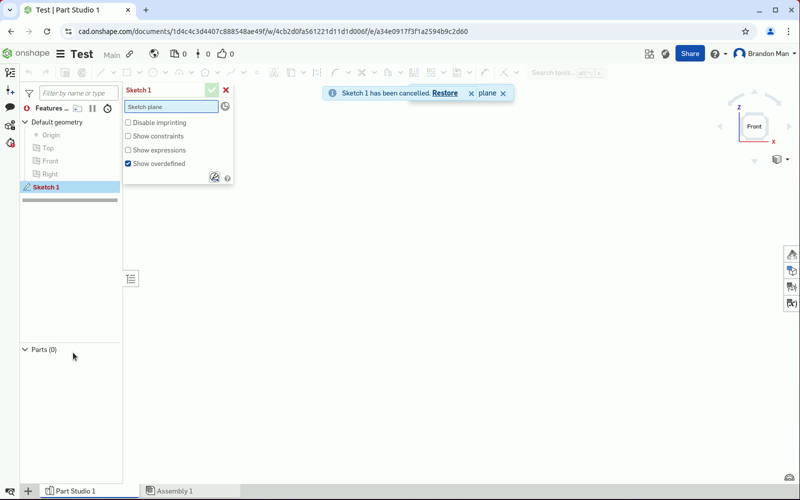
mouse_move(73, 163)
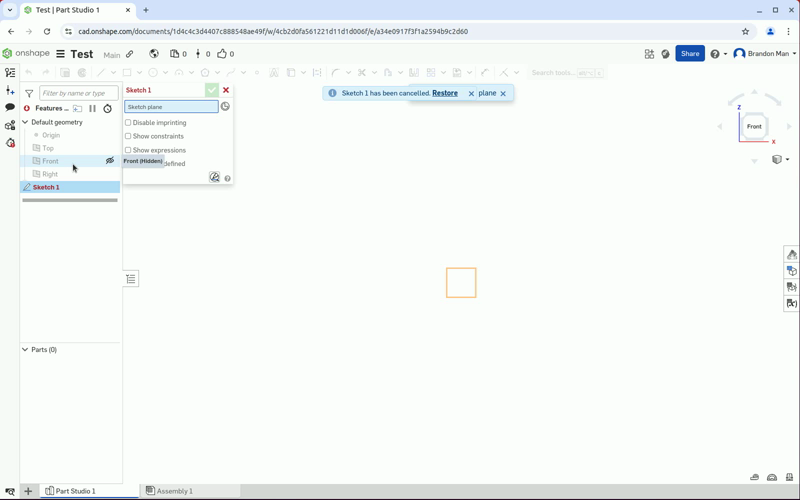
click(73, 163)
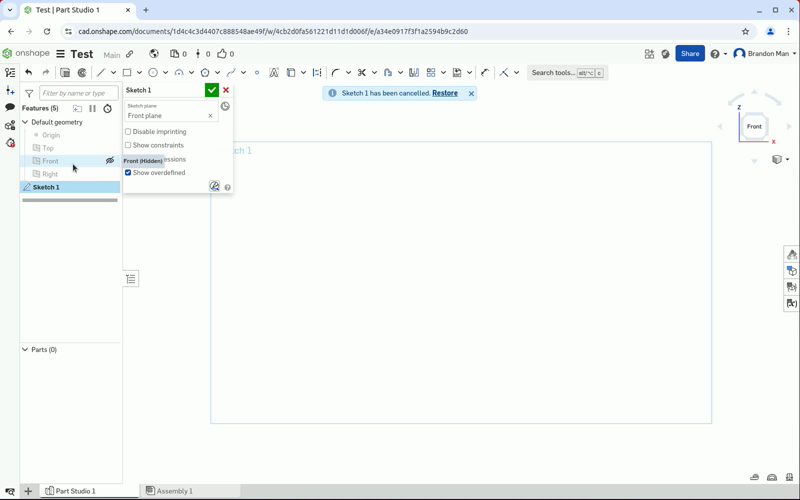
mouse_move(73, 352)
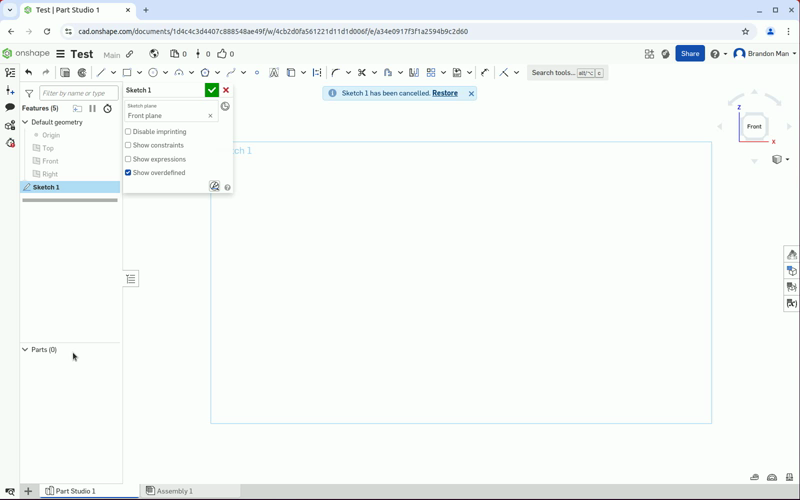
key(y)
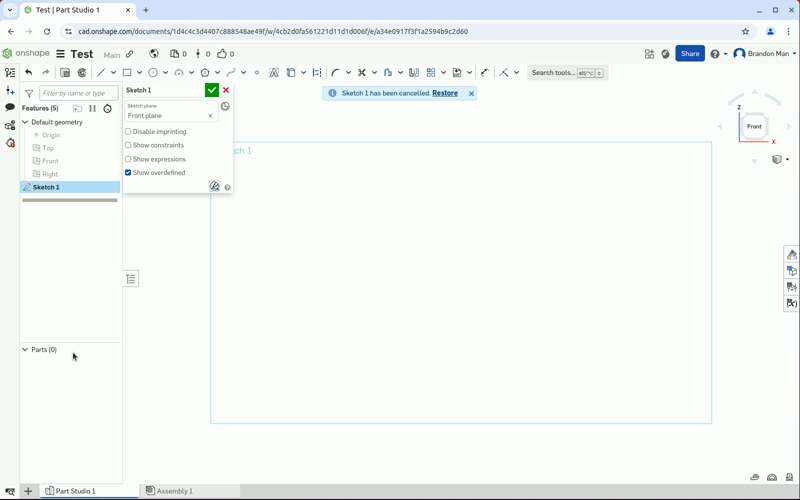
key(l)
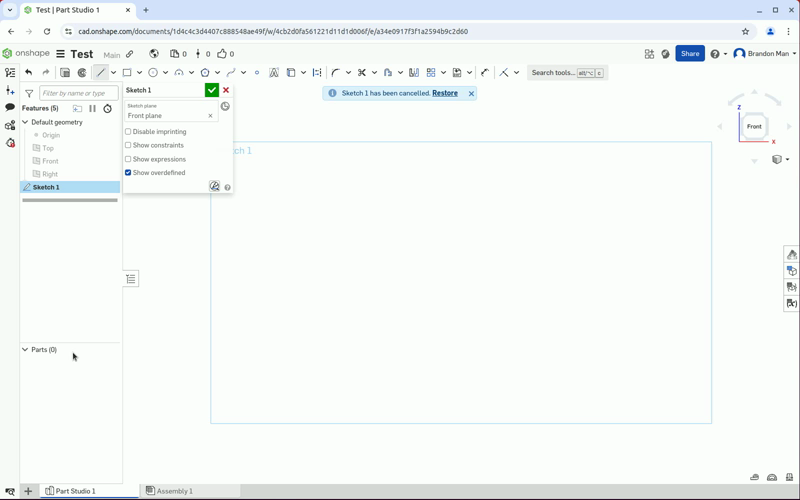
key_down(shift)
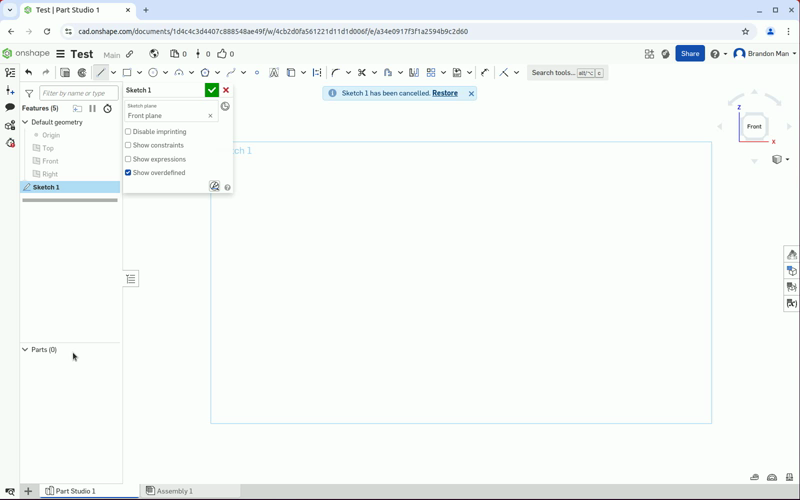
mouse_move(348, 395)
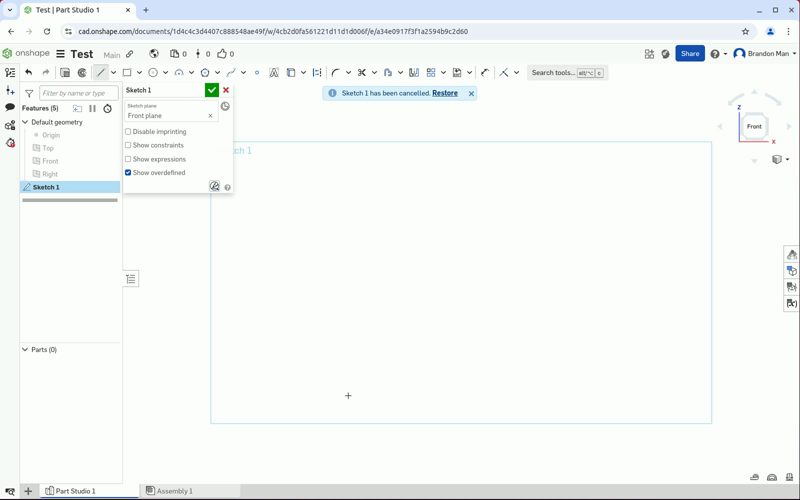
click(348, 395)
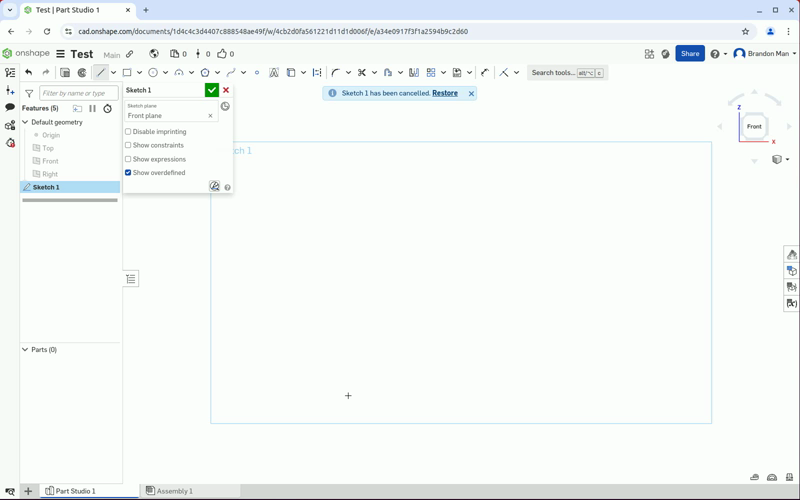
key_up(shift)
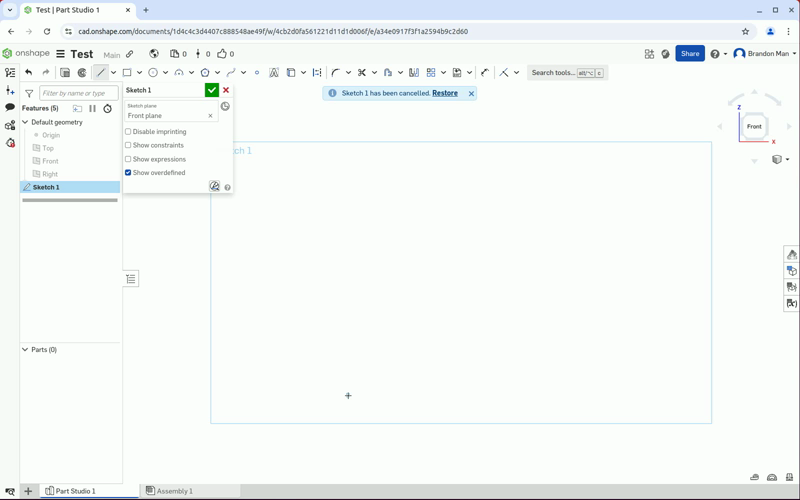
key_down(shift)
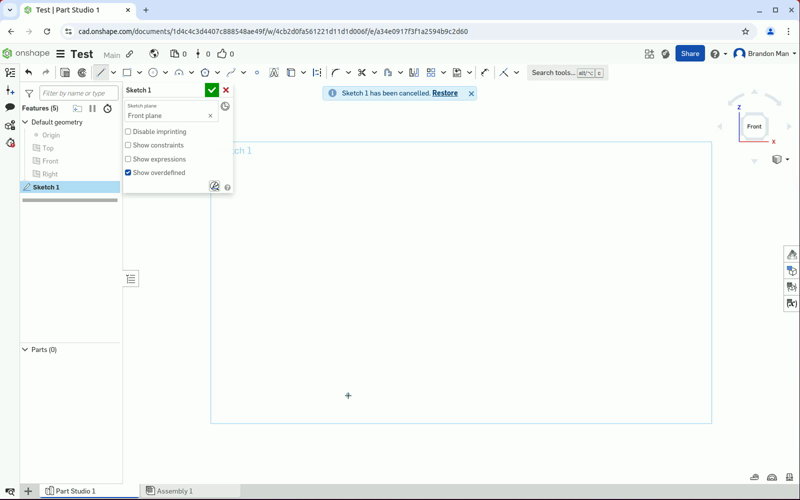
mouse_move(572, 395)
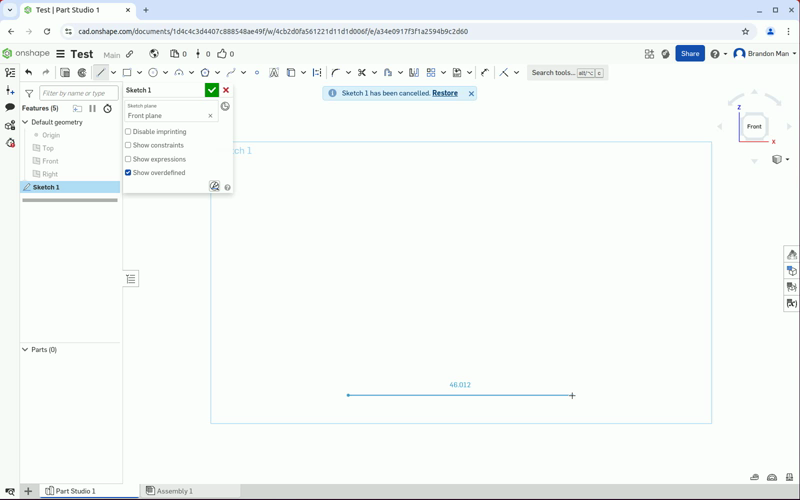
click(572, 395)
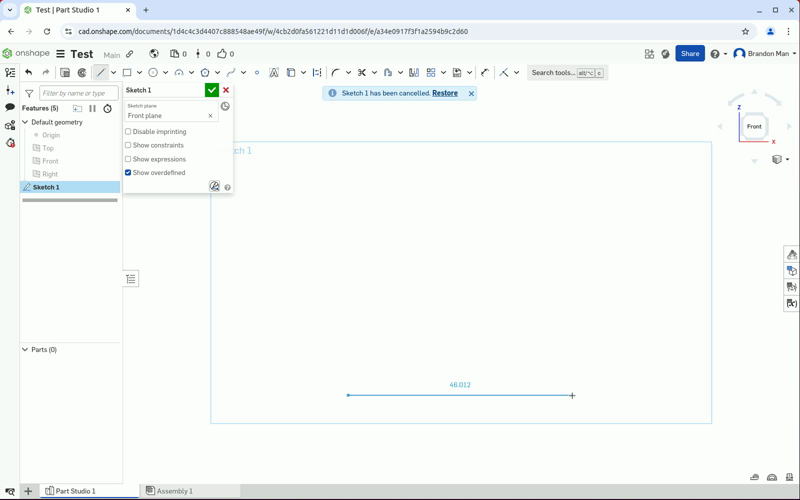
key_up(shift)
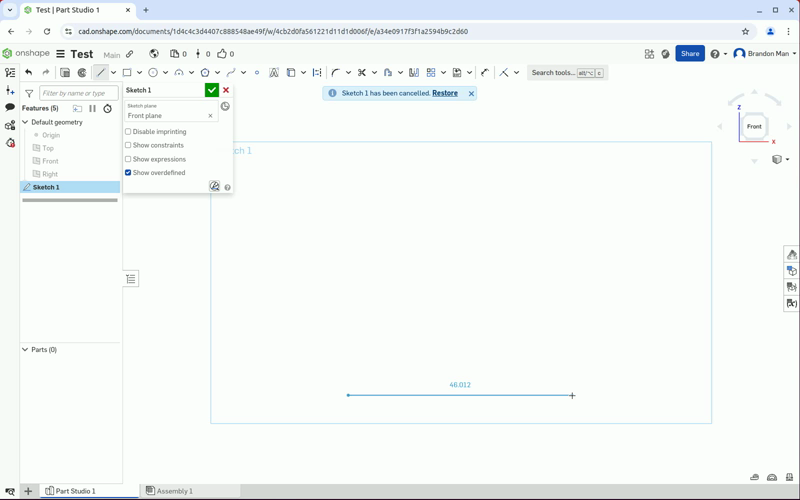
key_down(shift)
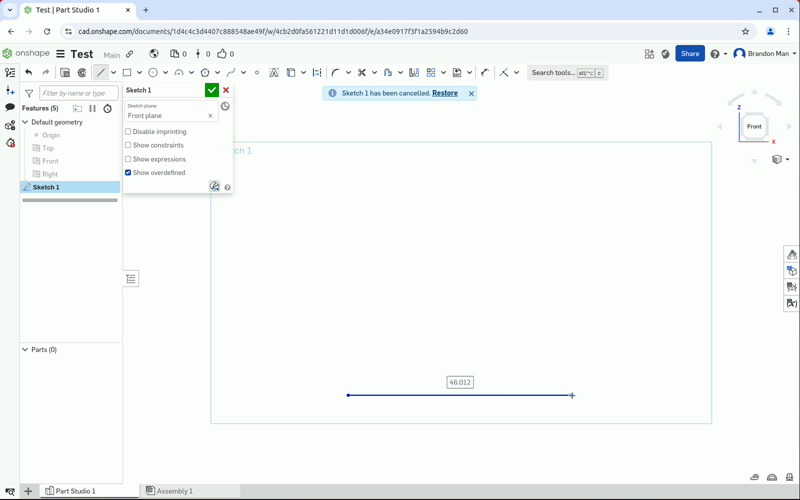
mouse_move(572, 171)
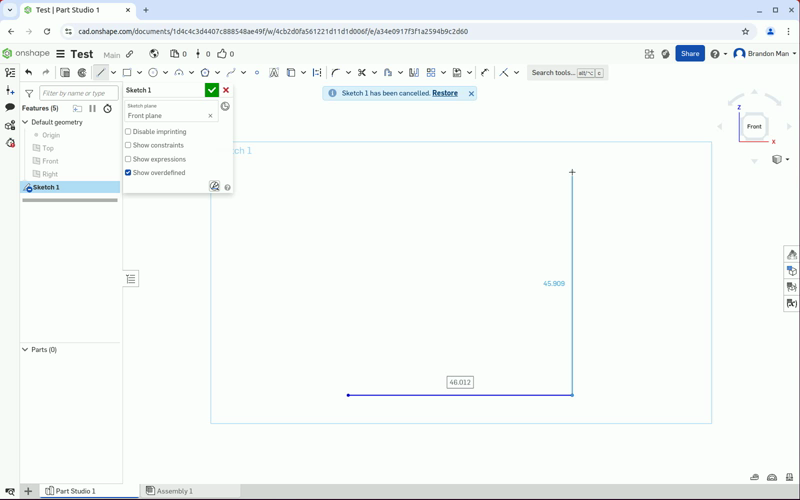
click(572, 171)
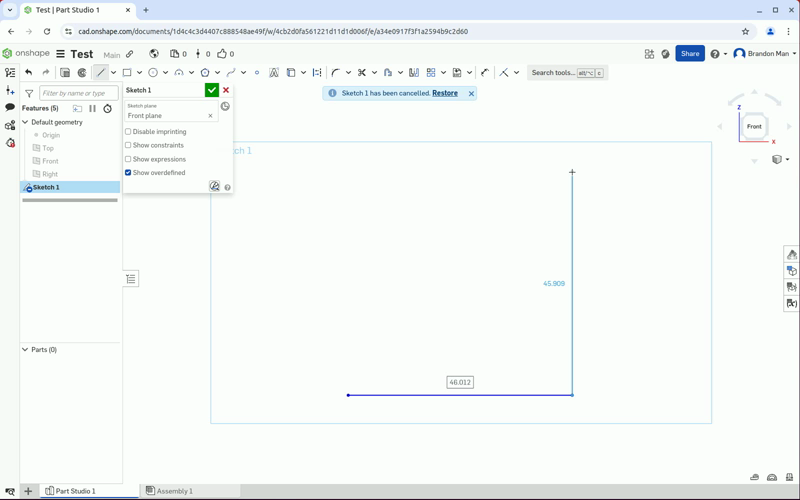
key_up(shift)
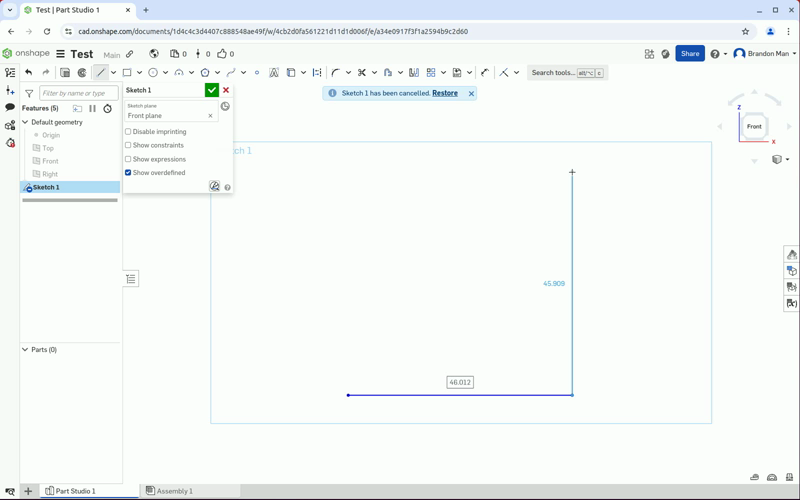
key_down(shift)
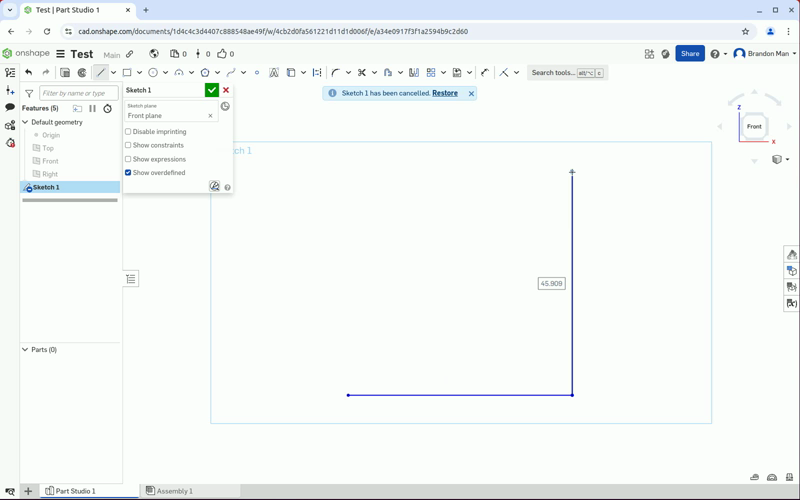
mouse_move(348, 171)
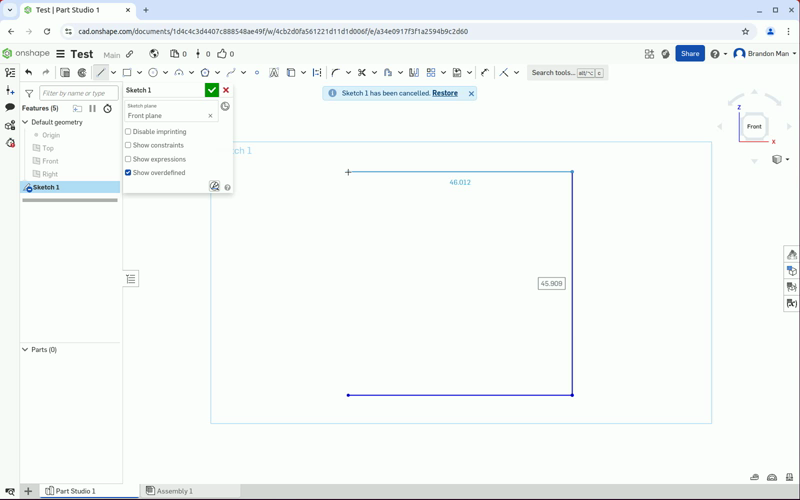
click(348, 171)
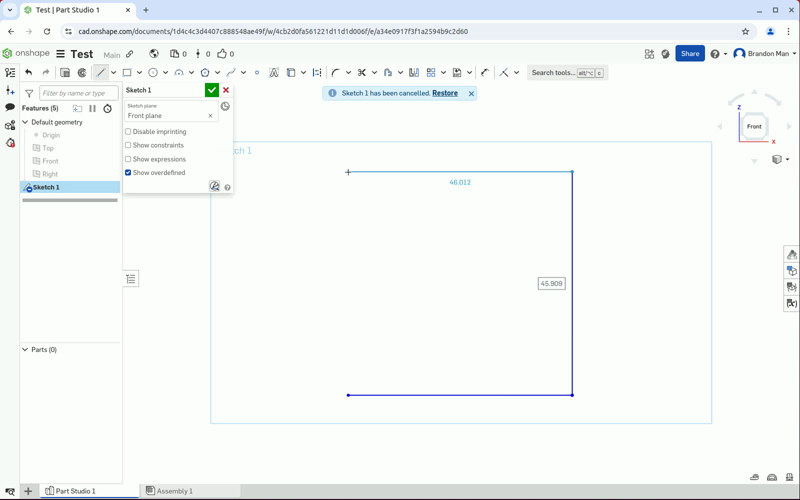
key_up(shift)
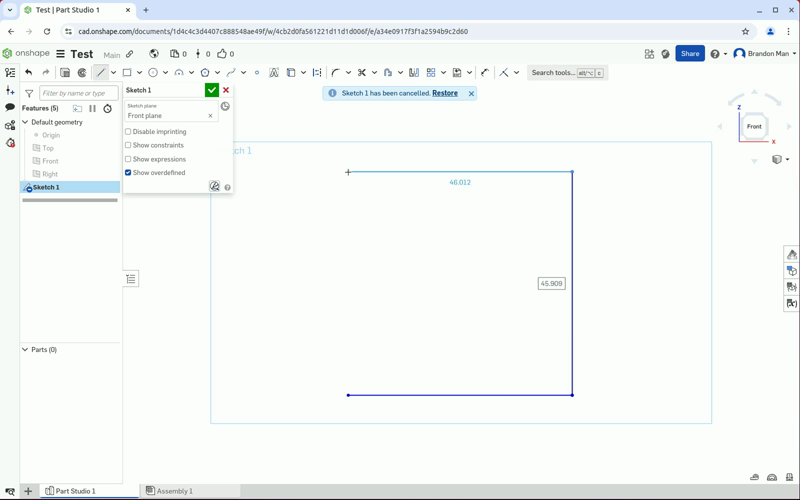
key_down(shift)
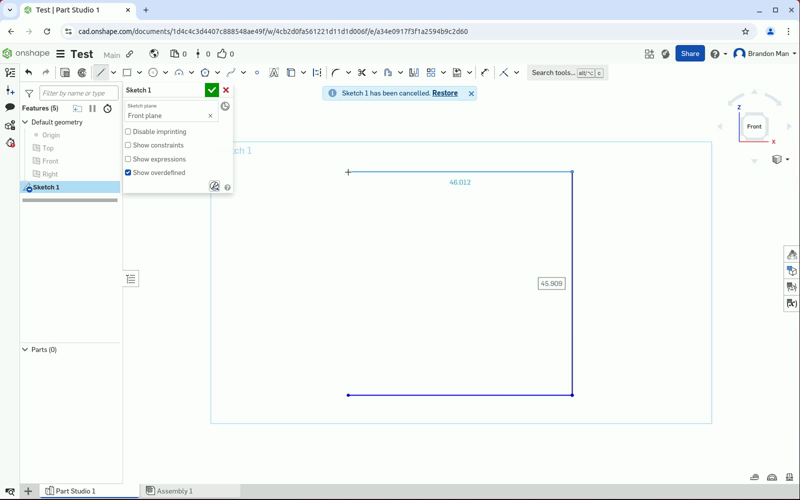
mouse_move(348, 395)
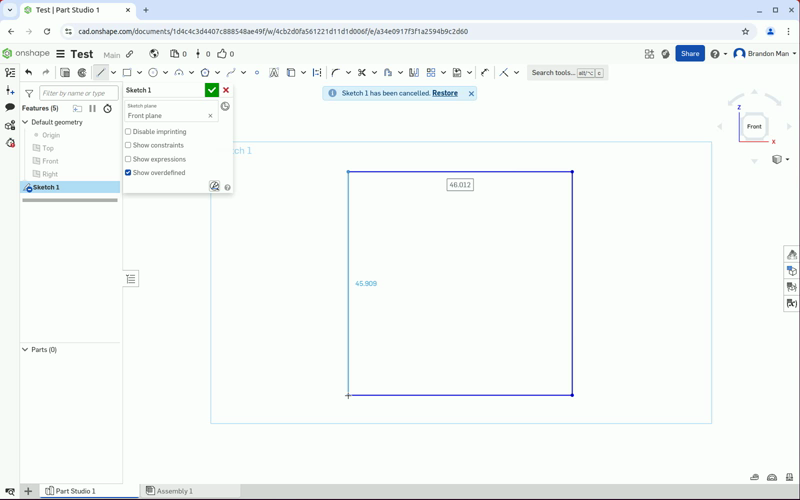
key_up(shift)
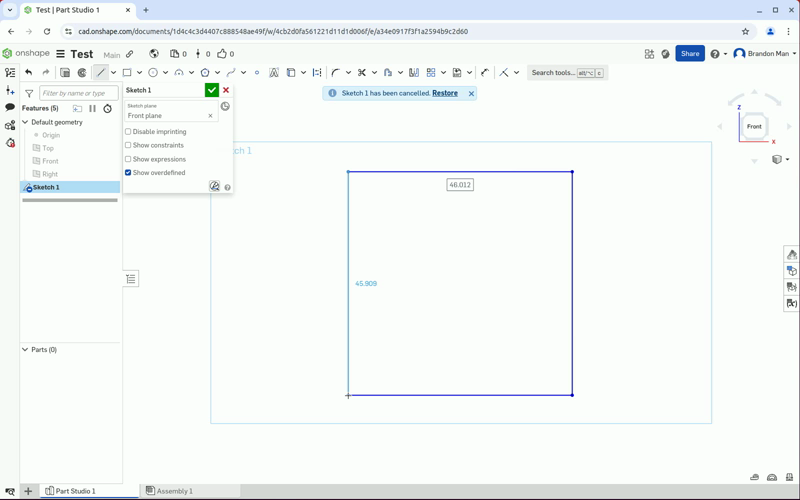
click(348, 395)
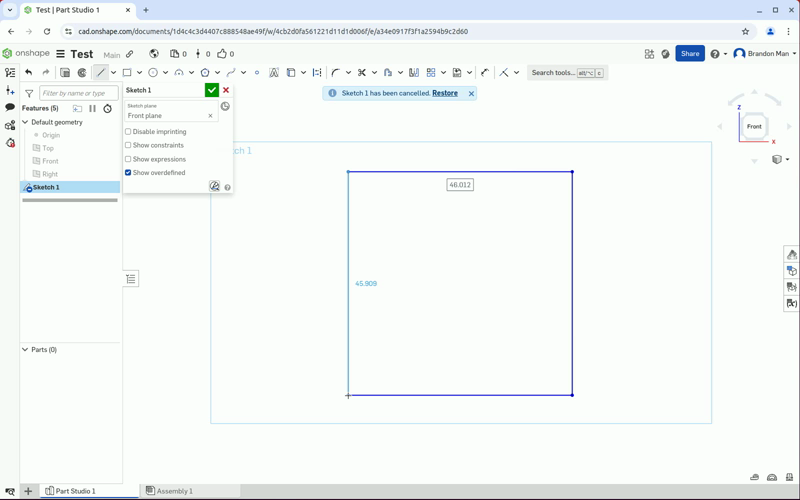
key(esc)
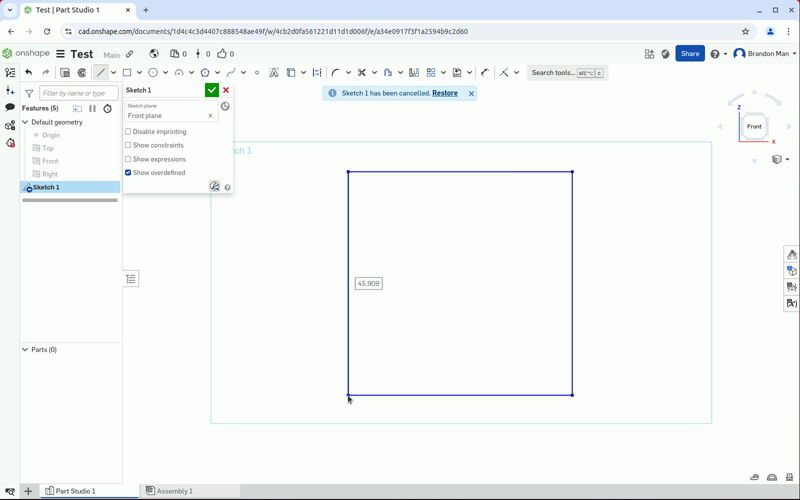
mouse_move(407, 230)
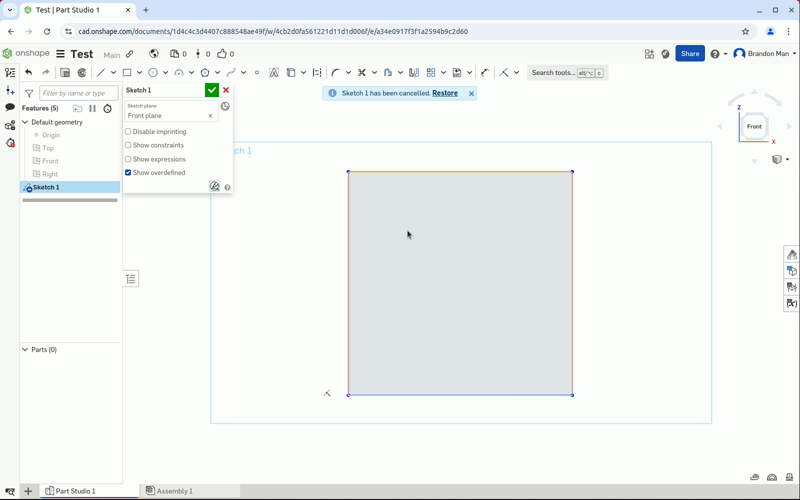
click(407, 230)
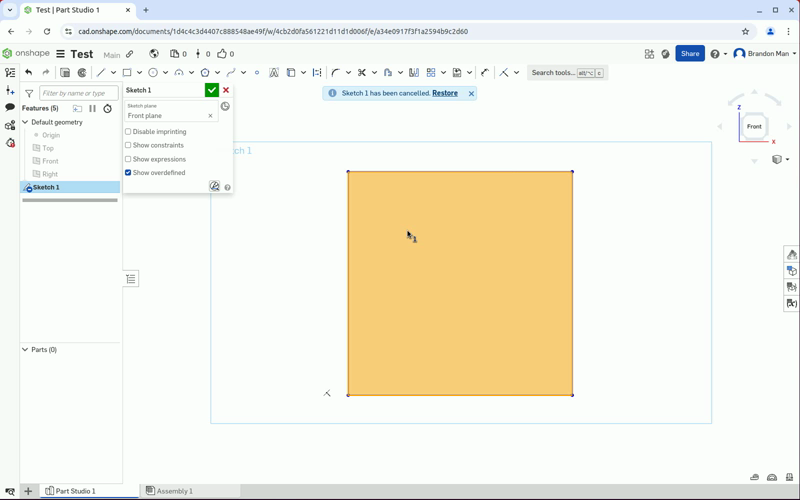
mouse_move(73, 352)
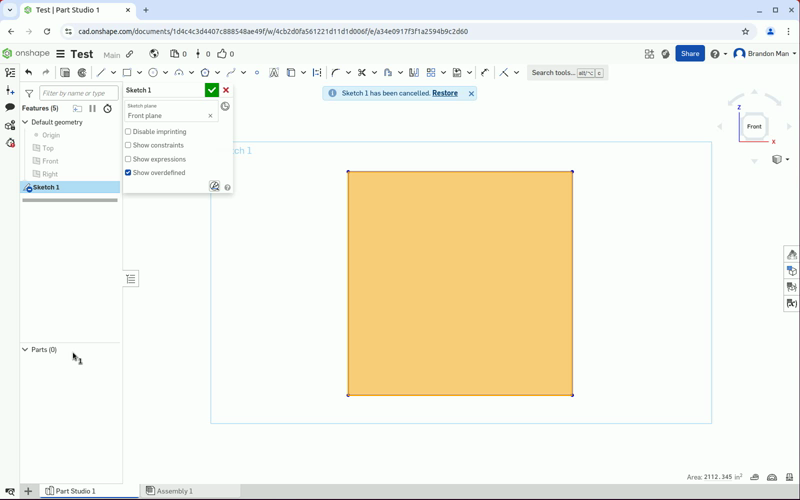
key(shift+y)
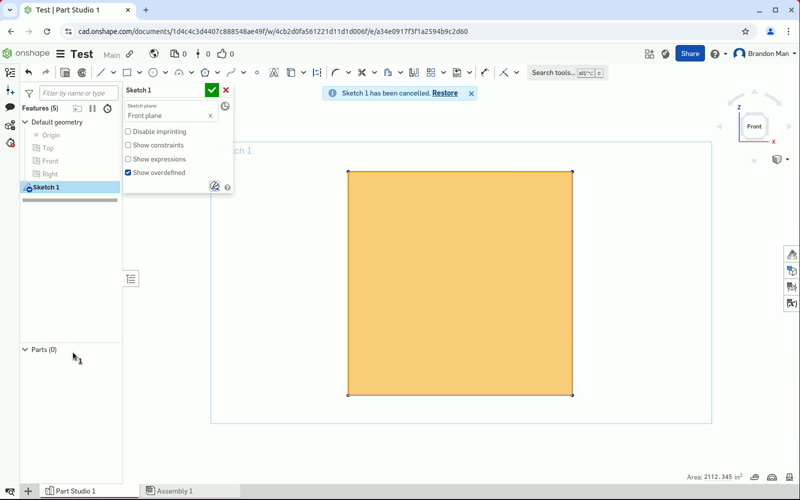
key(shift+e)
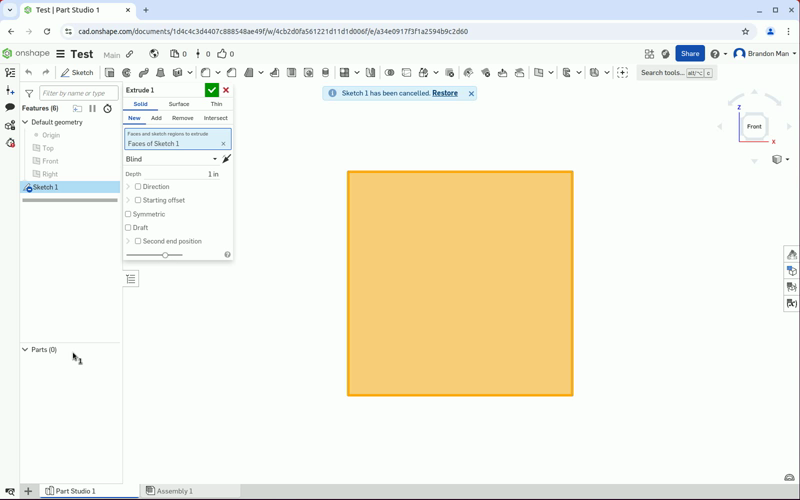
mouse_move(143, 106)
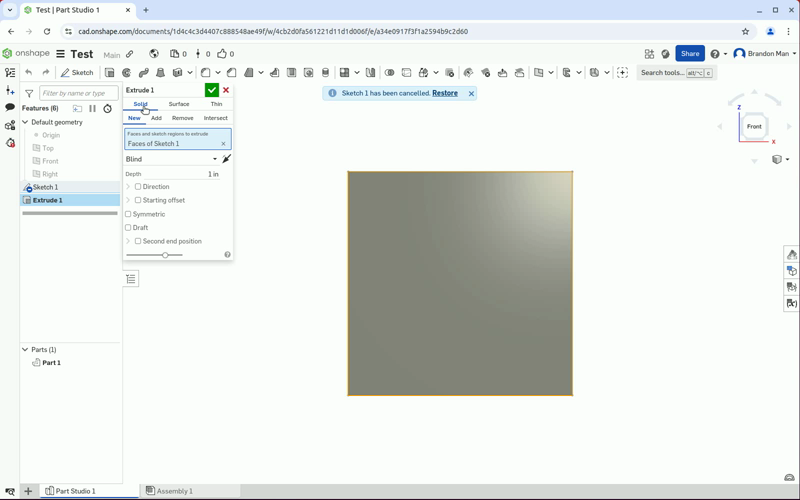
click(143, 106)
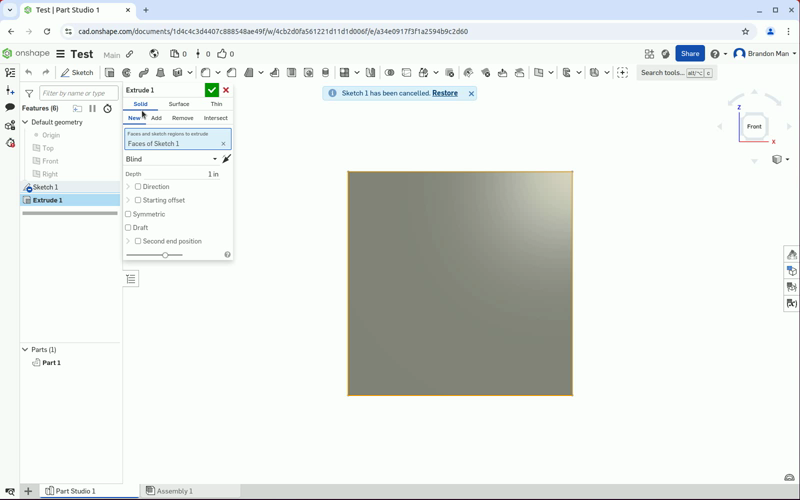
mouse_move(137, 120)
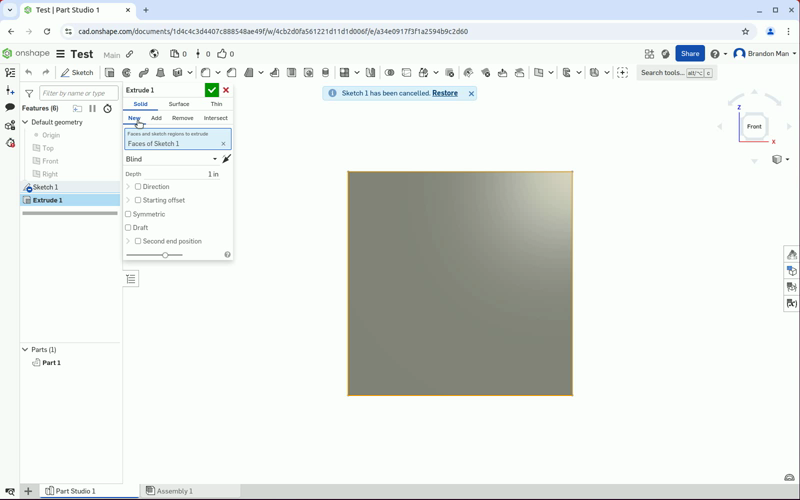
click(137, 120)
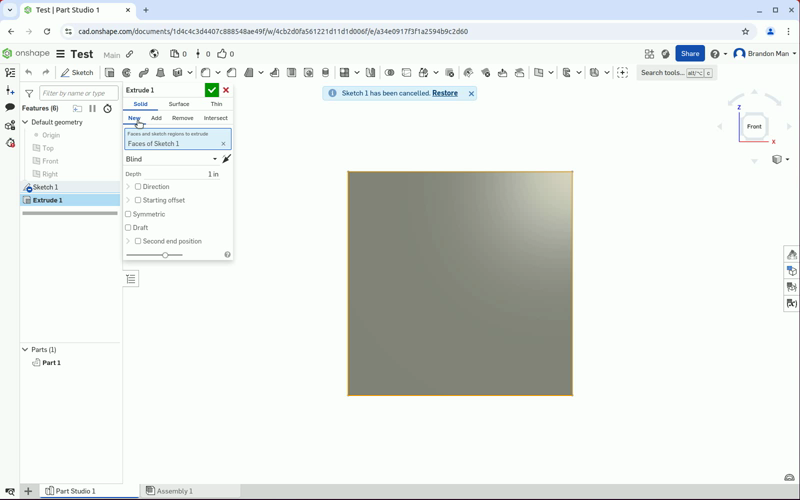
key(tab, 4)
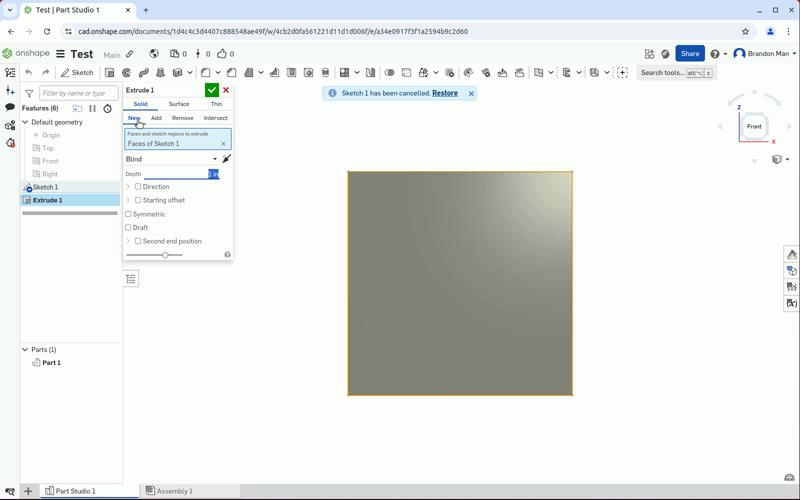
text(18.535)
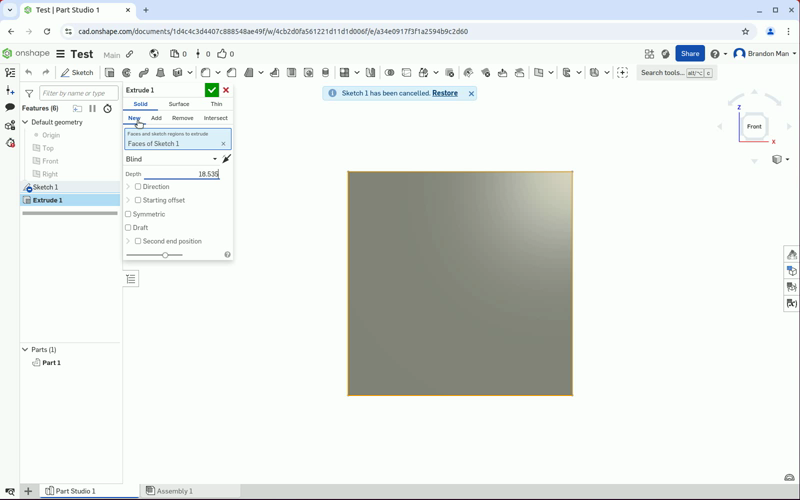
key(enter)
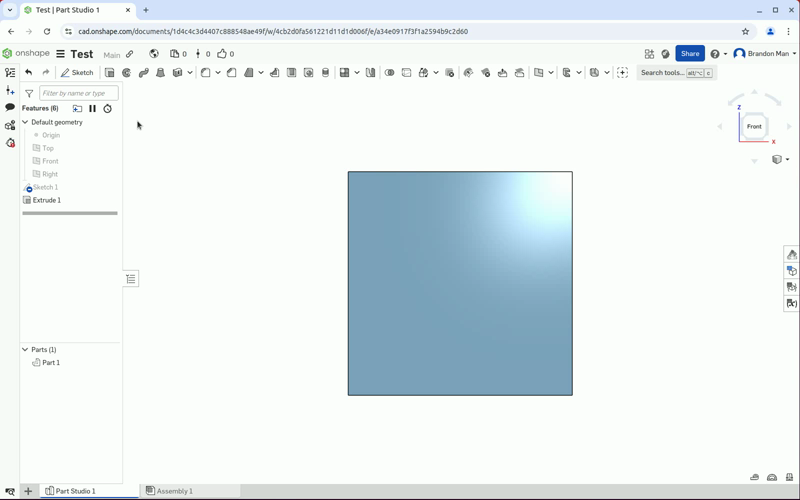
key(shift+h)
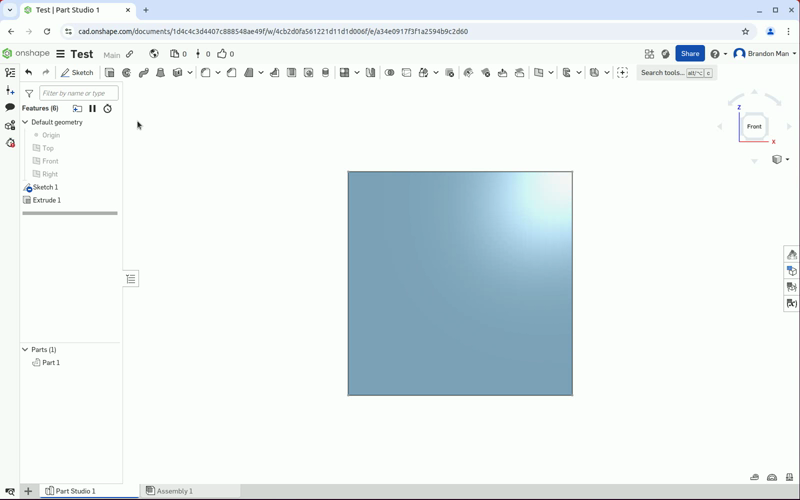
key(shift+h)
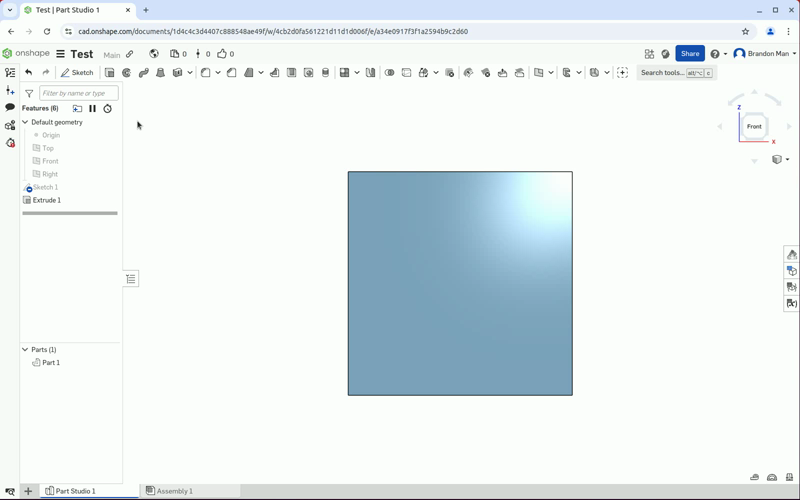
mouse_move(73, 189)
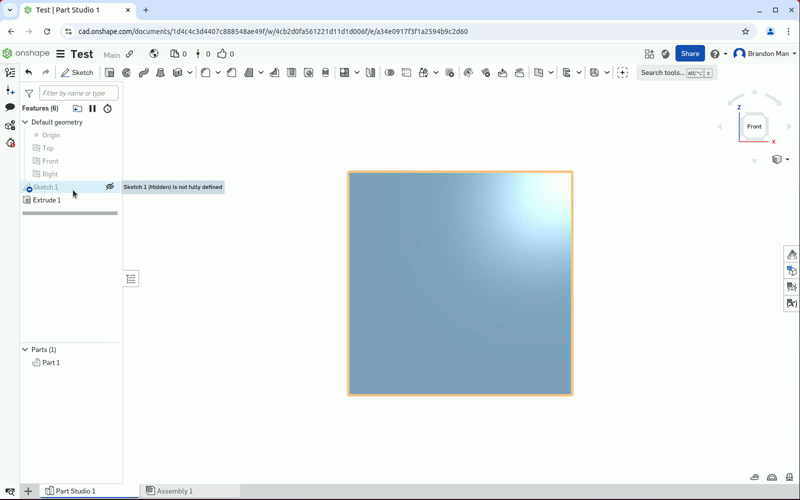
click(73, 189)
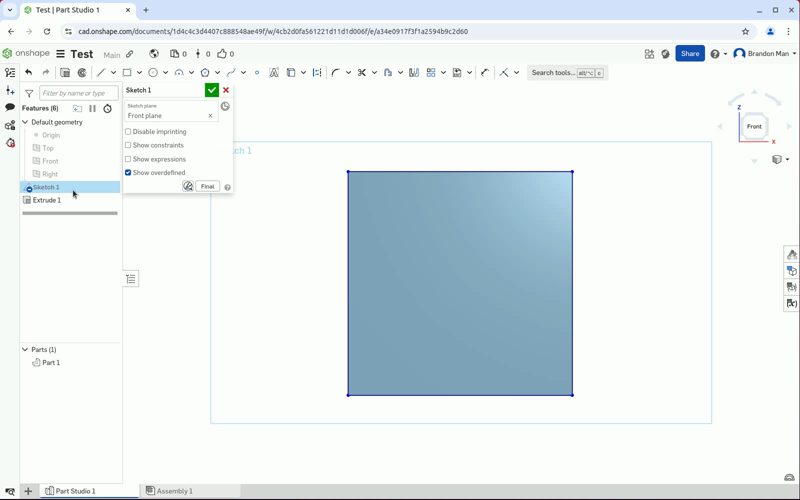
mouse_move(229, 92)
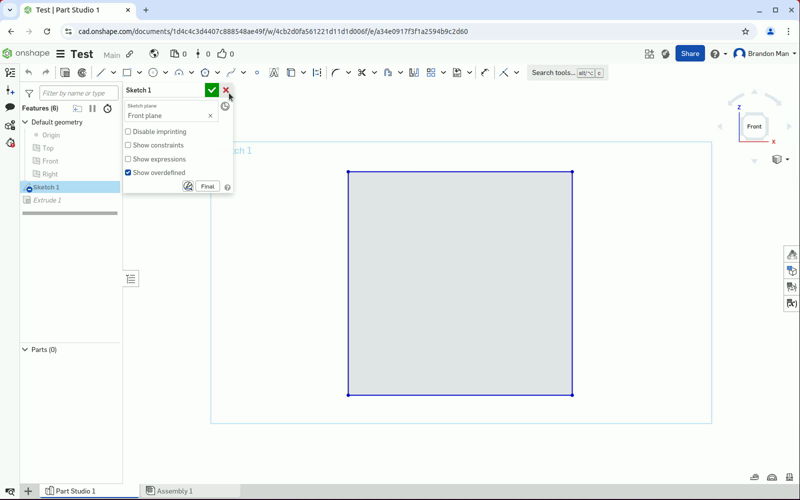
click(229, 92)
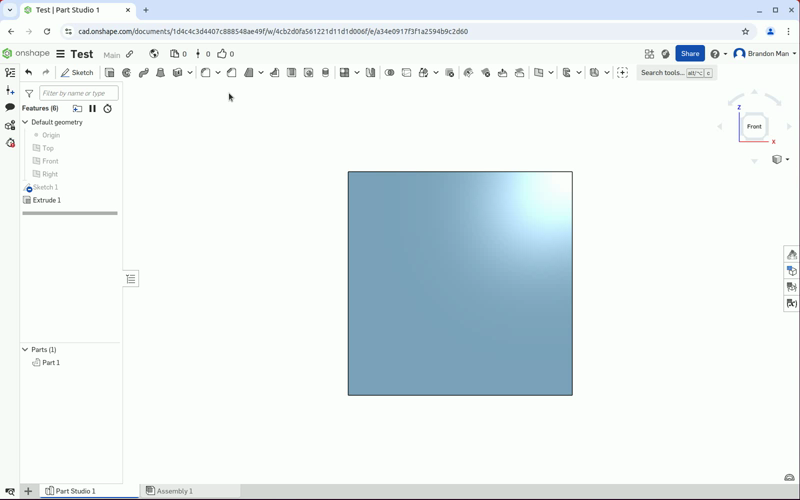
mouse_move(541, 75)
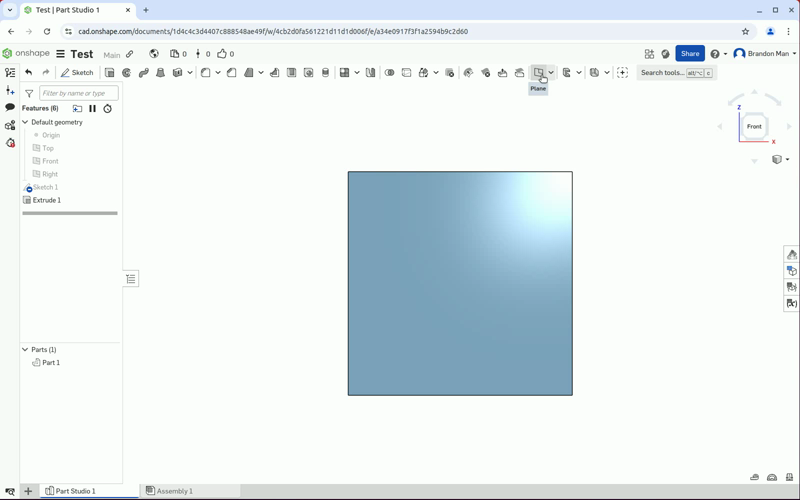
click(541, 75)
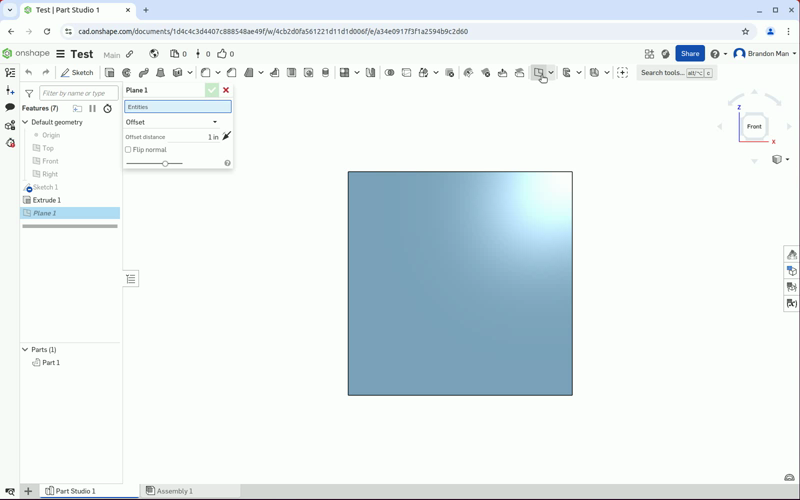
mouse_move(73, 163)
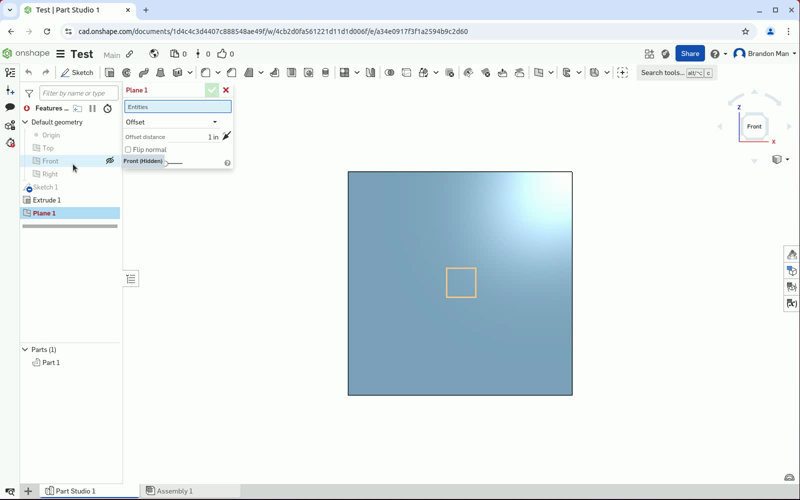
click(73, 163)
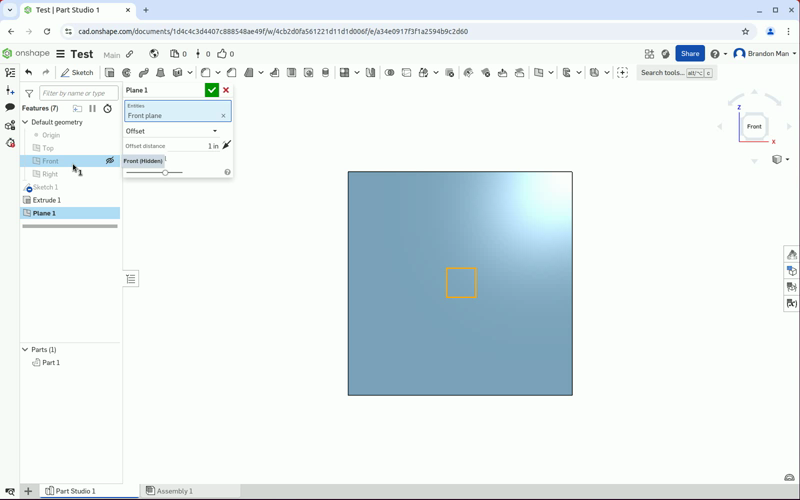
key(tab, 2)
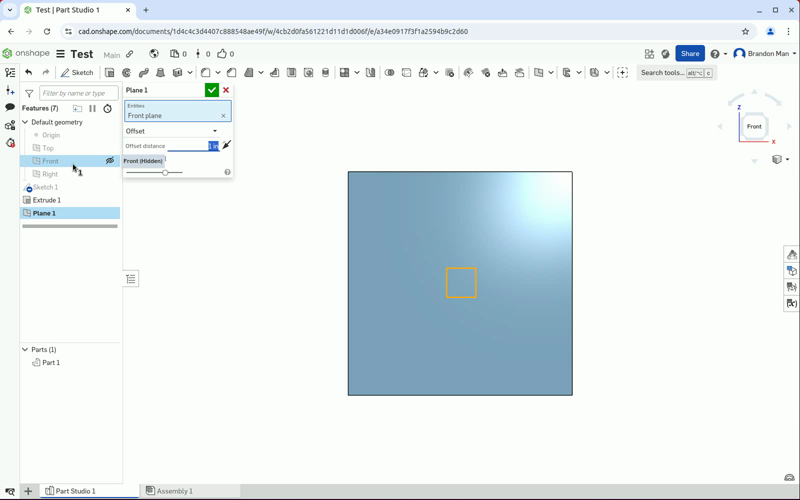
text(18.548)
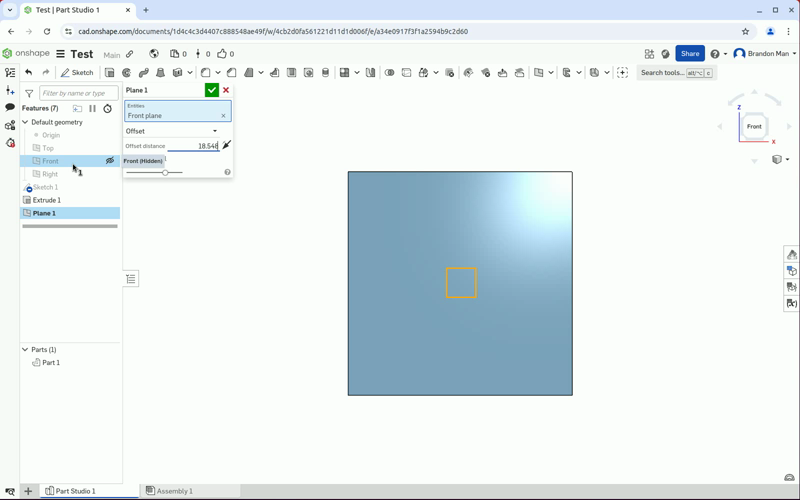
key(enter, 2)
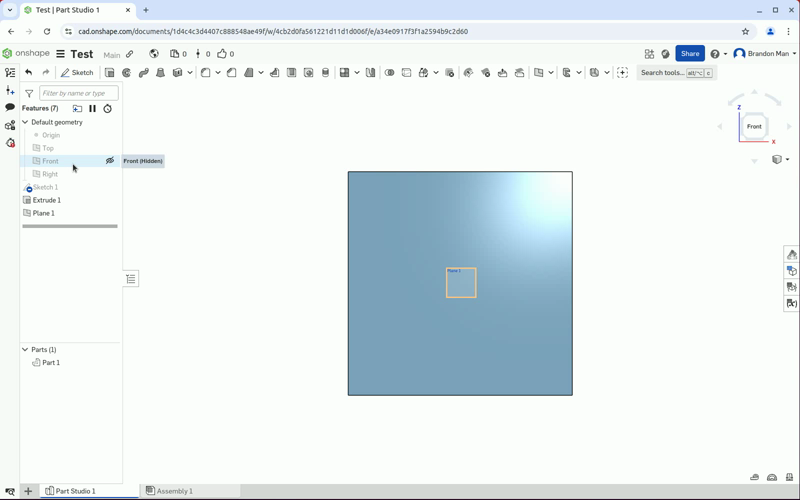
key(shift+s)
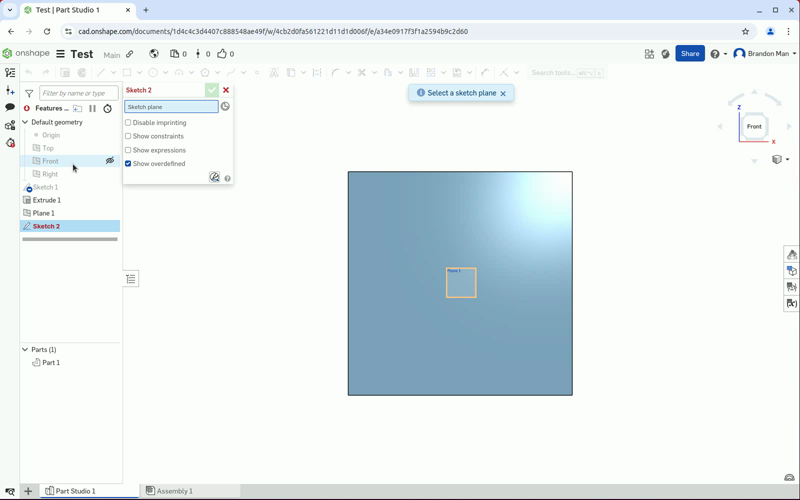
mouse_move(73, 215)
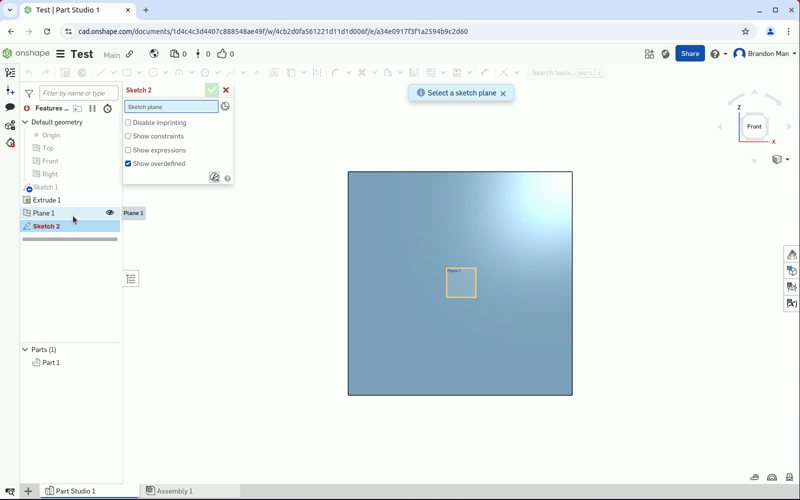
click(73, 215)
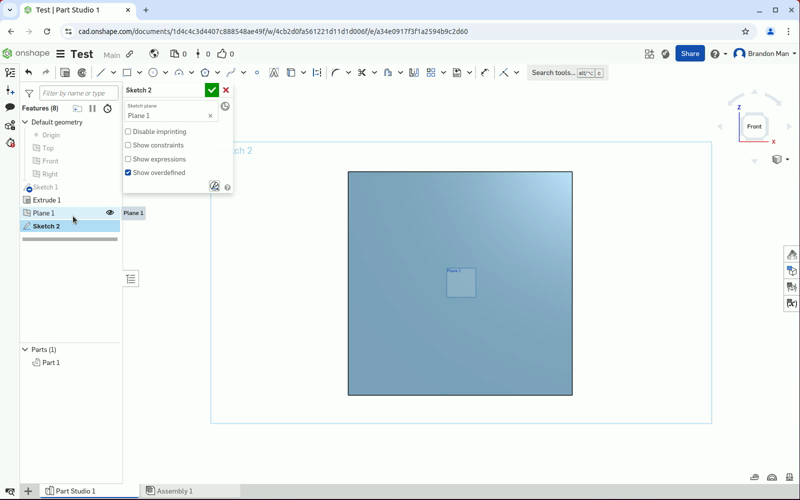
mouse_move(73, 352)
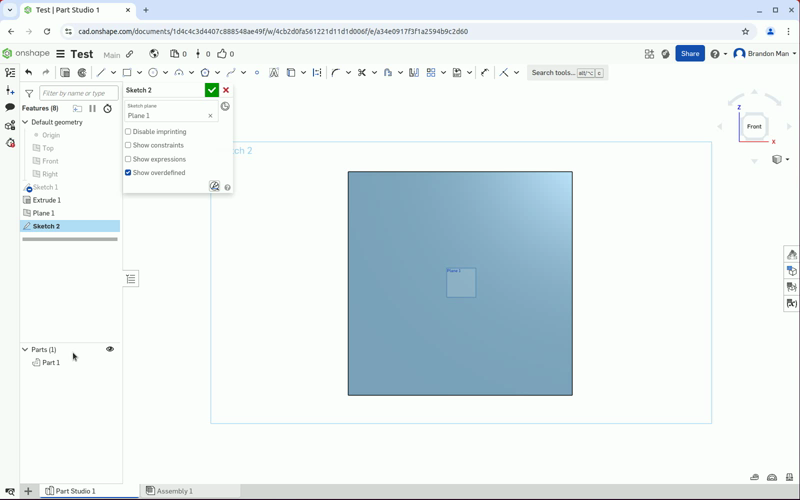
key(y)
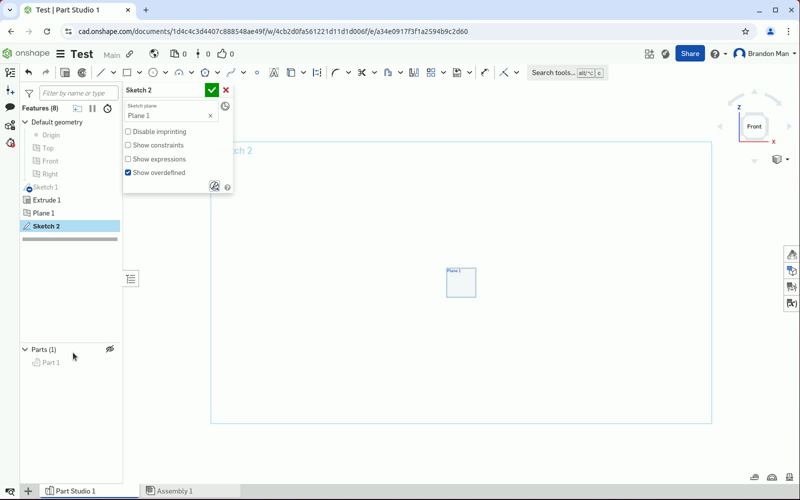
key(l)
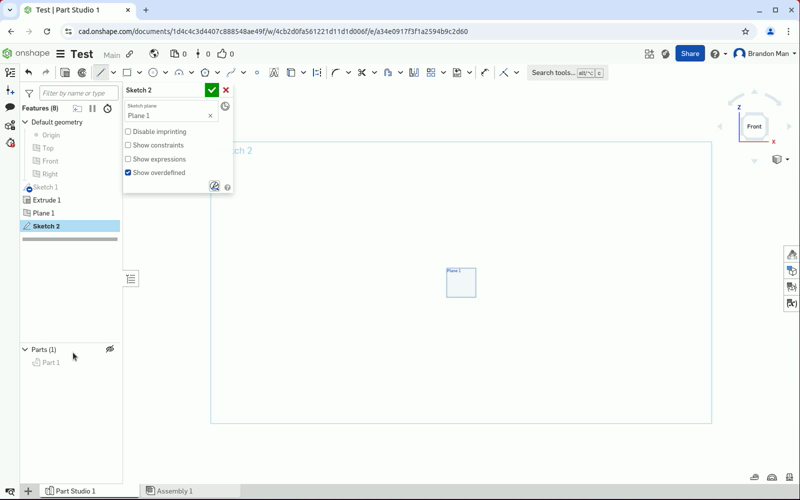
key_down(shift)
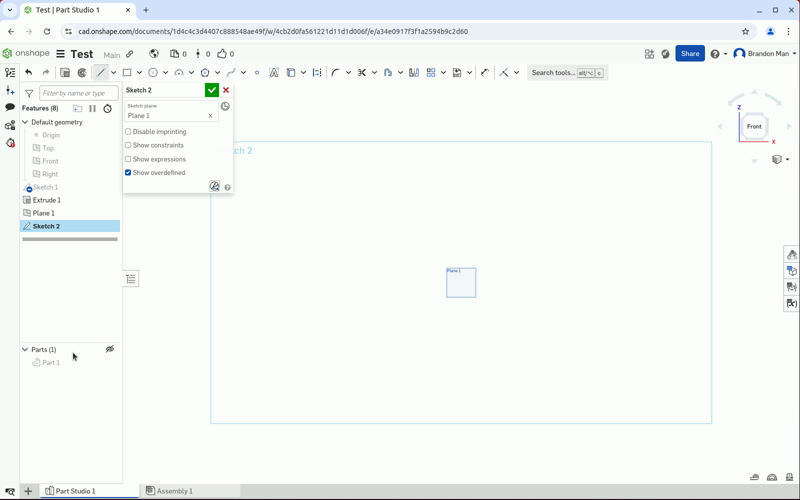
mouse_move(438, 361)
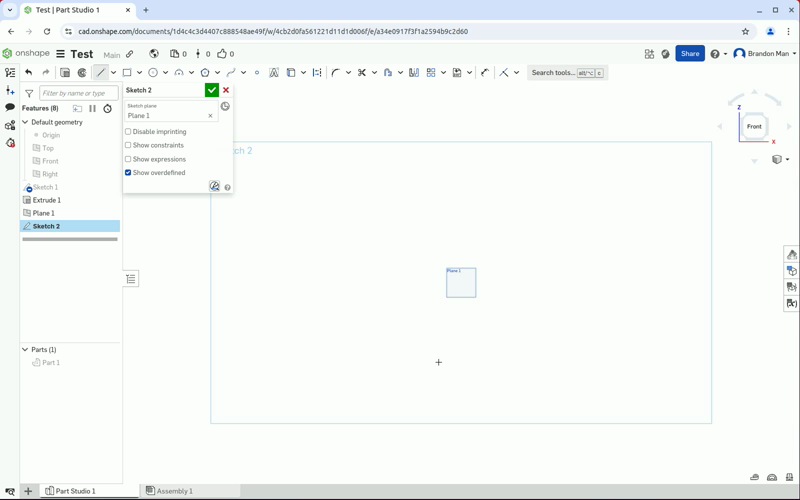
click(438, 361)
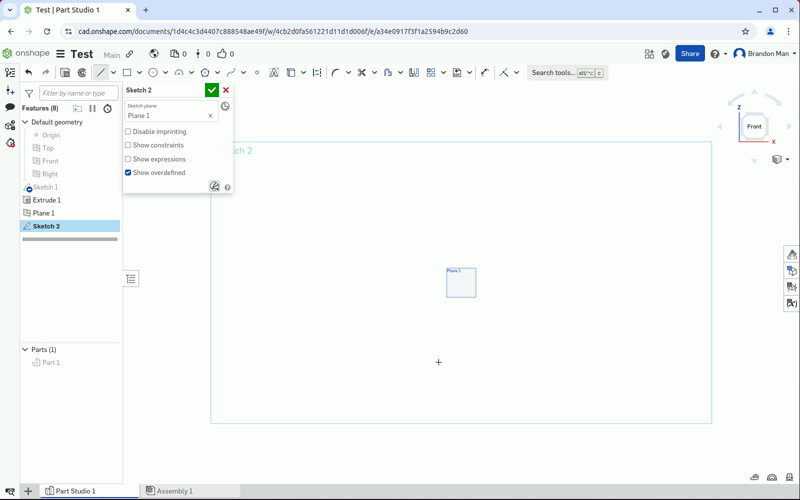
key_up(shift)
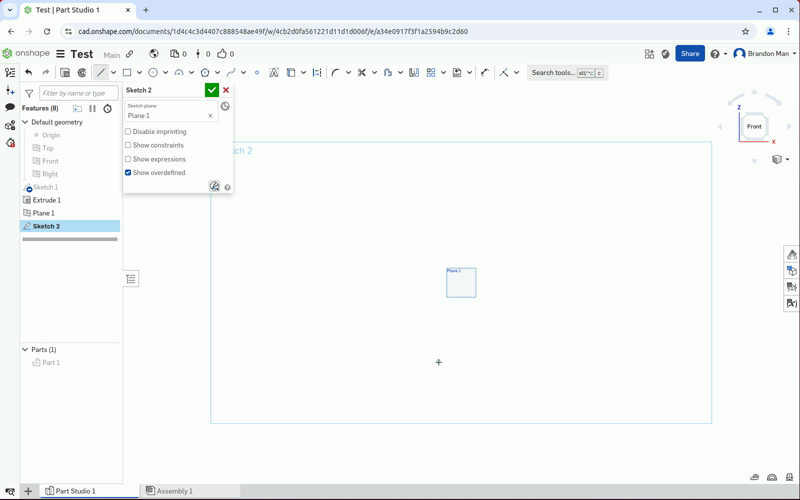
key_down(shift)
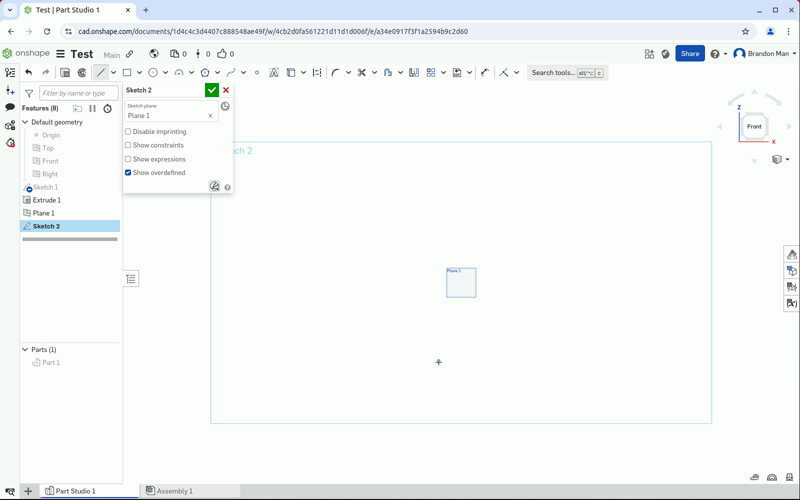
mouse_move(468, 361)
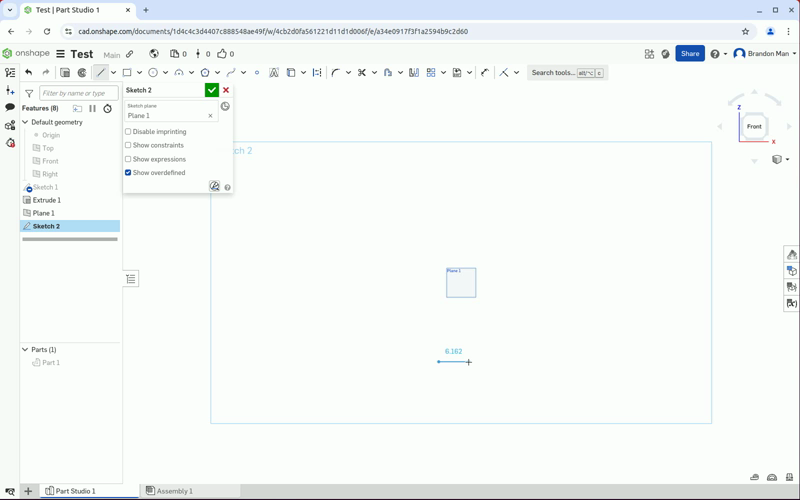
mouse_move(483, 361)
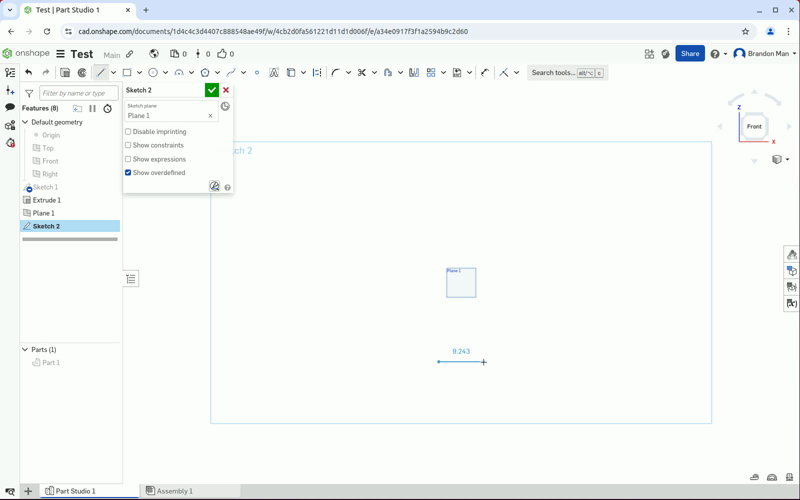
click(483, 361)
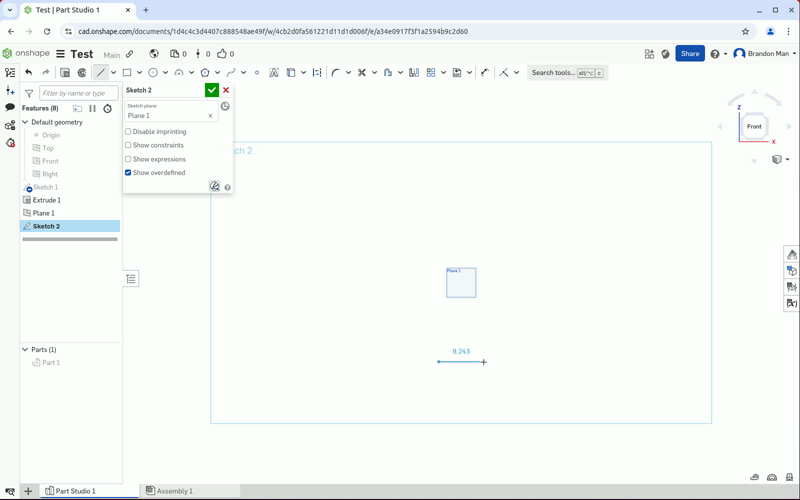
key_up(shift)
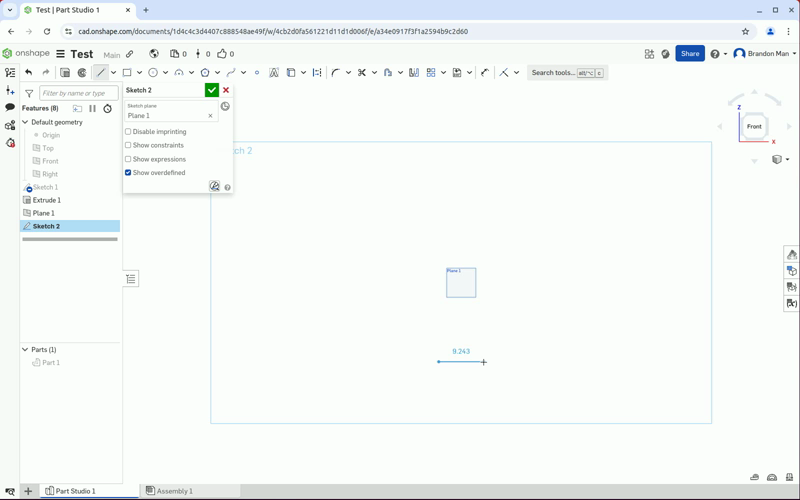
key_down(shift)
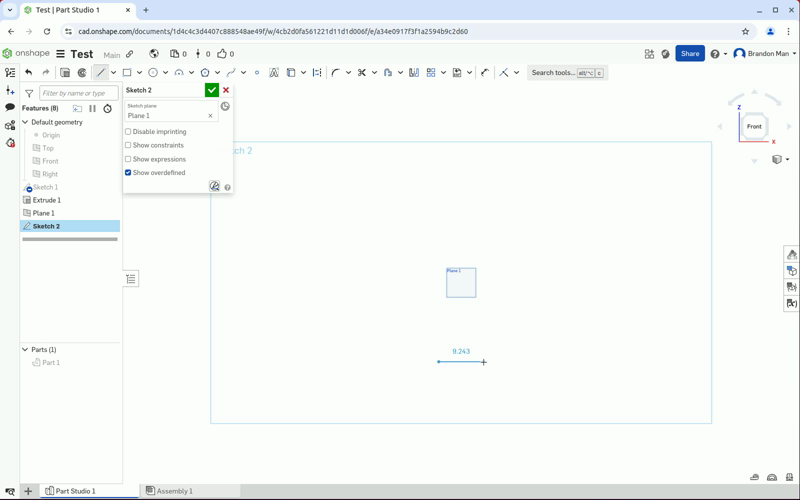
mouse_move(513, 361)
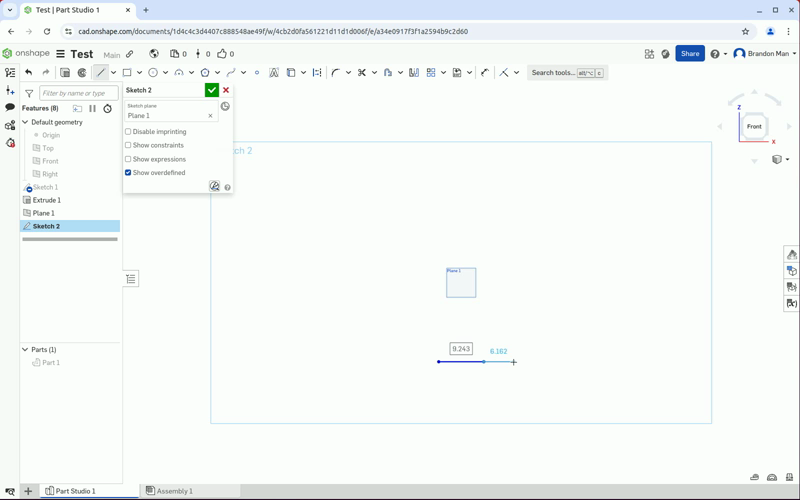
mouse_move(483, 316)
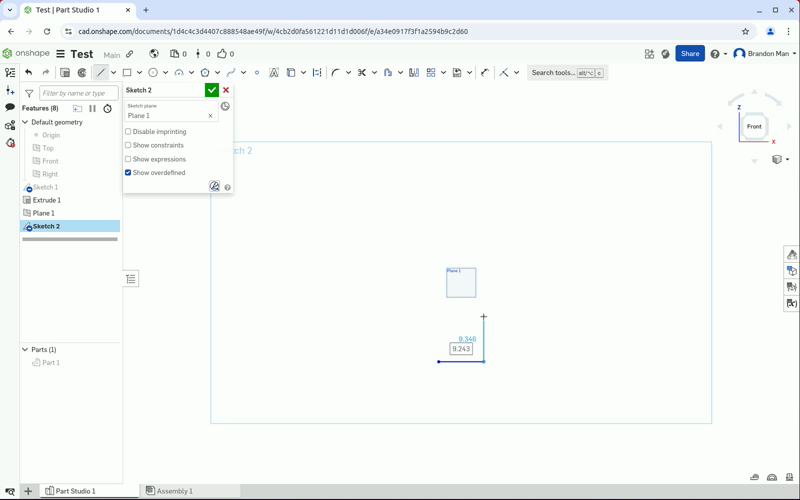
click(483, 316)
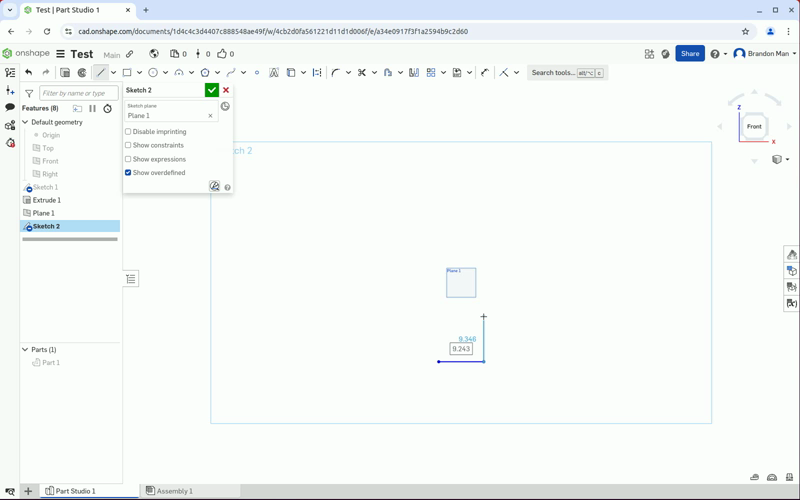
key_up(shift)
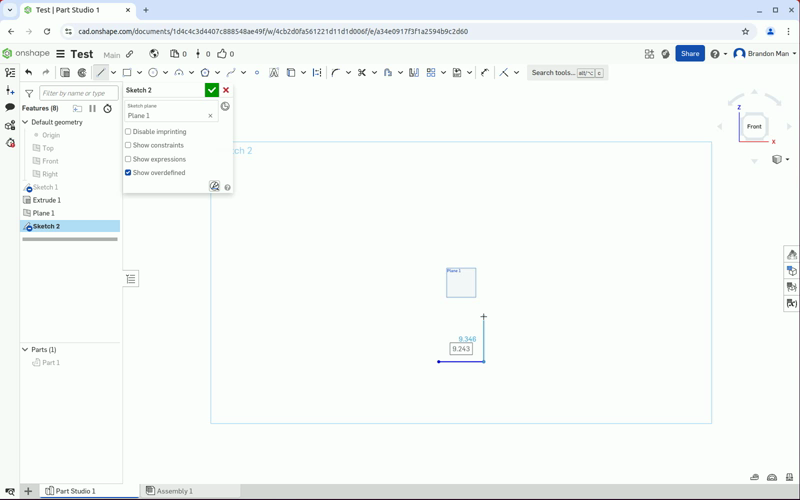
key_down(shift)
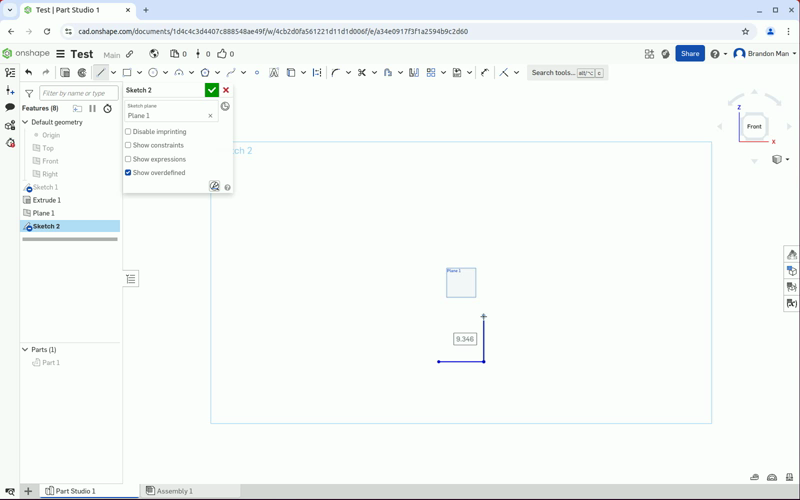
mouse_move(513, 316)
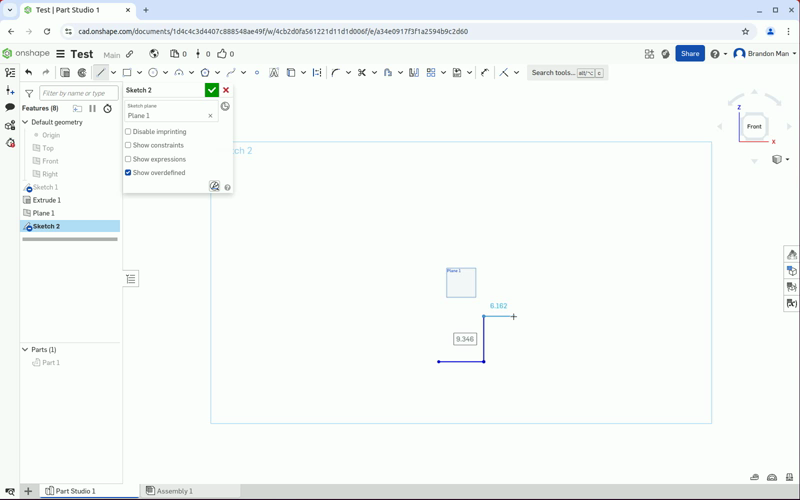
mouse_move(438, 316)
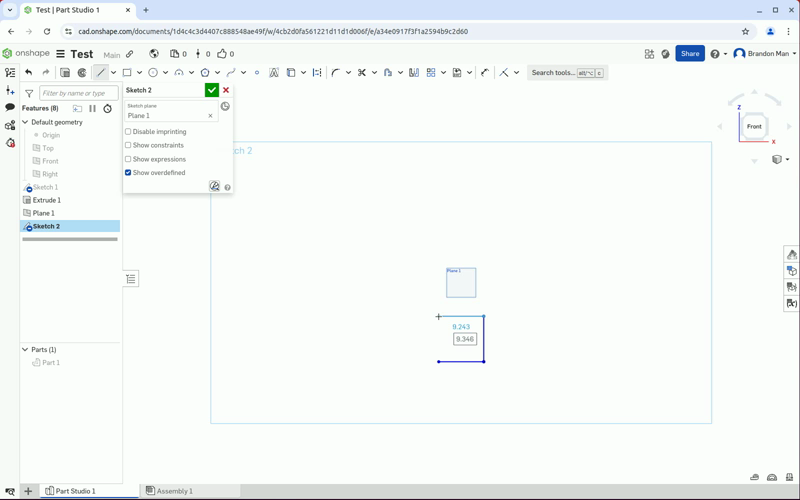
click(438, 316)
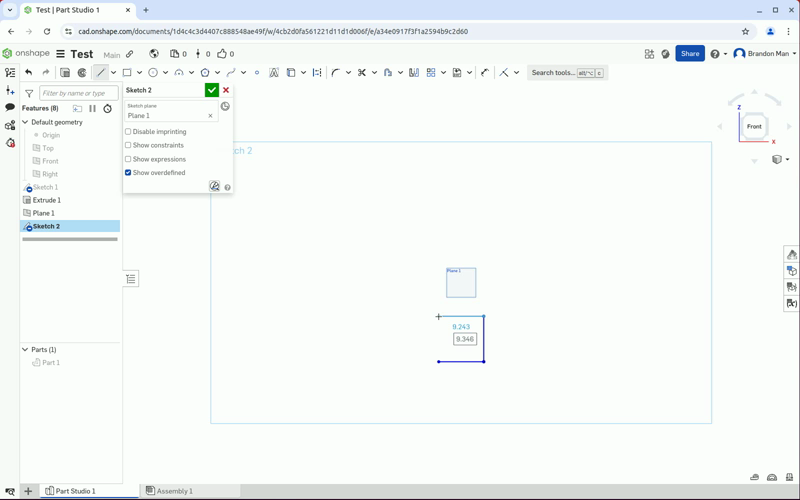
key_up(shift)
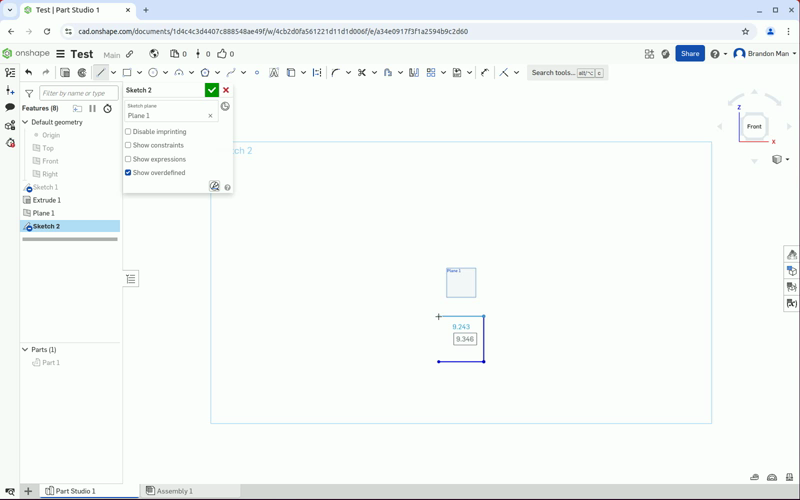
mouse_move(468, 316)
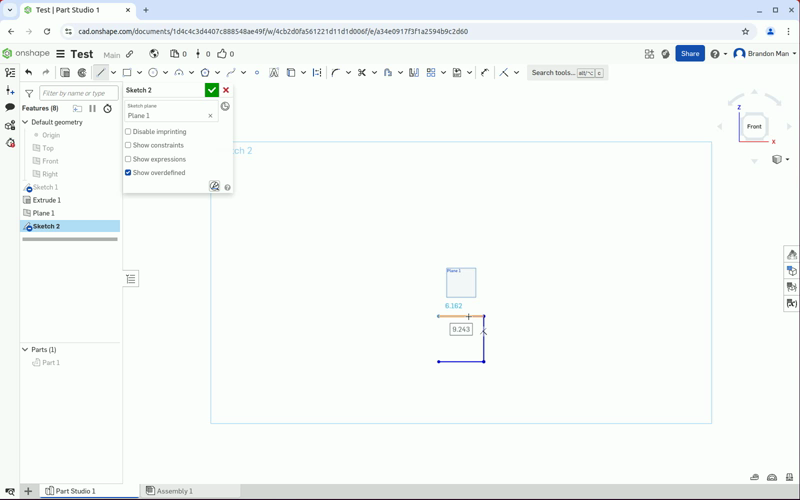
key_down(shift)
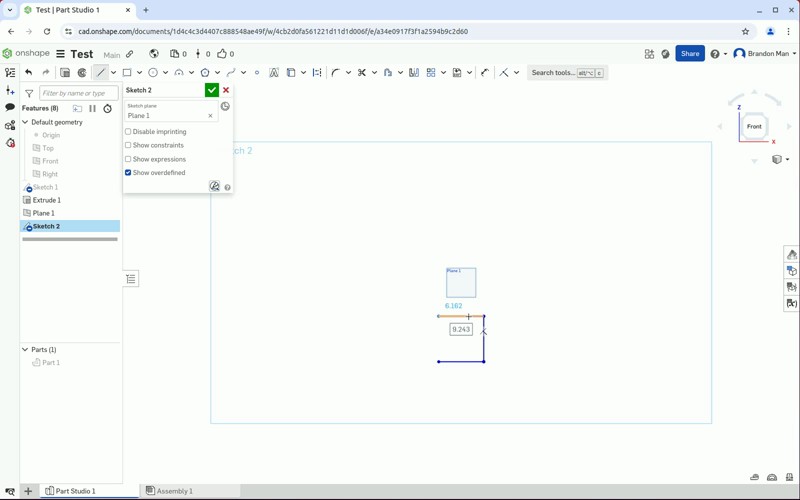
mouse_move(438, 361)
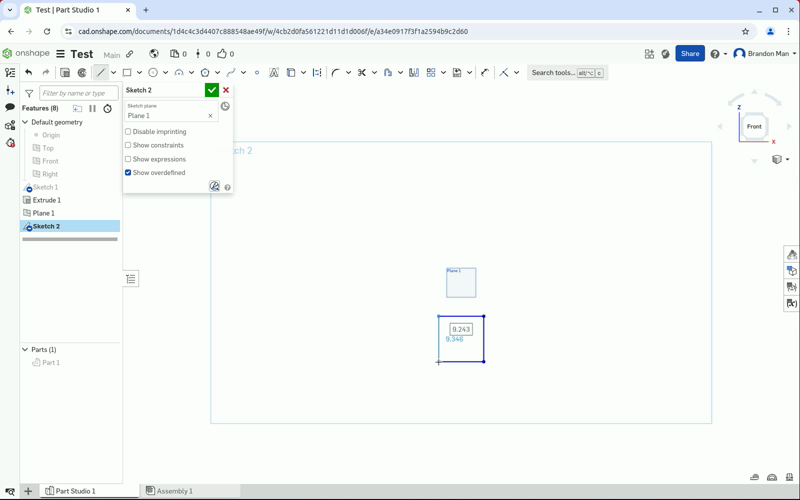
key_up(shift)
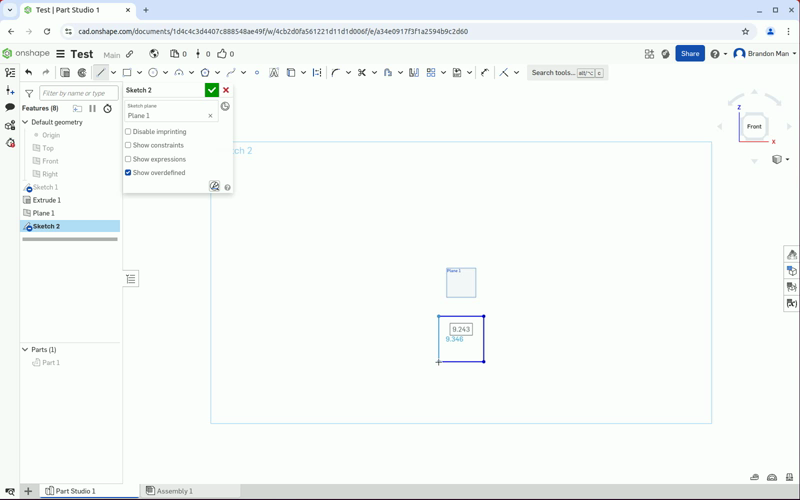
click(438, 361)
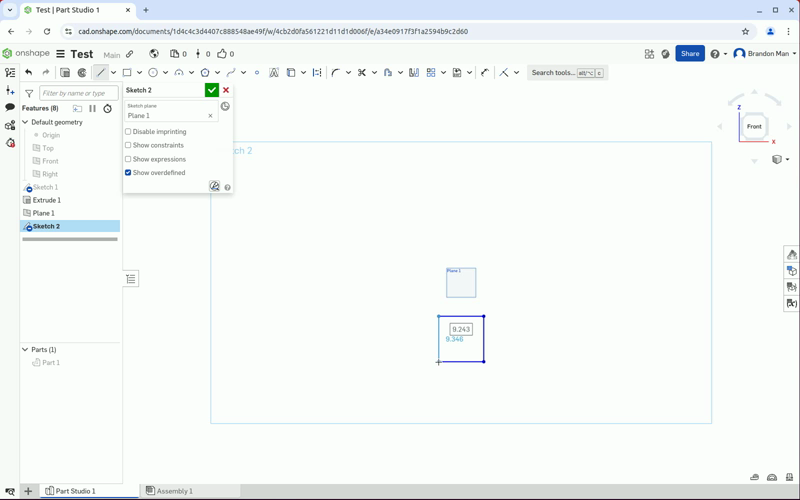
key(esc)
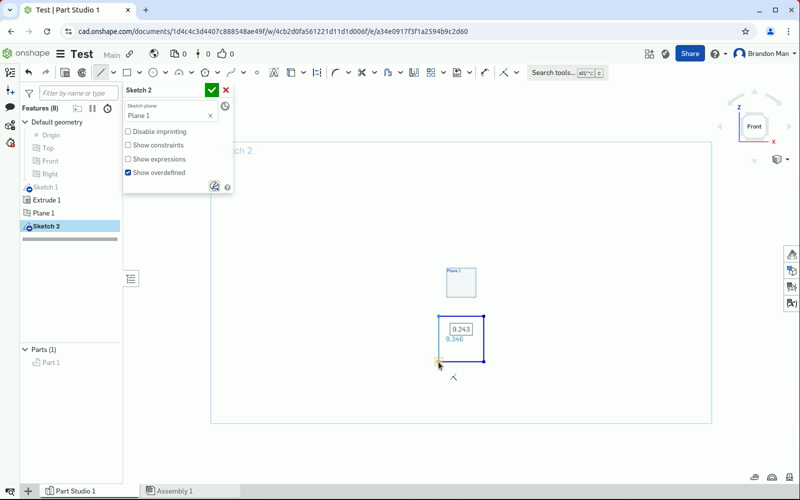
mouse_move(457, 318)
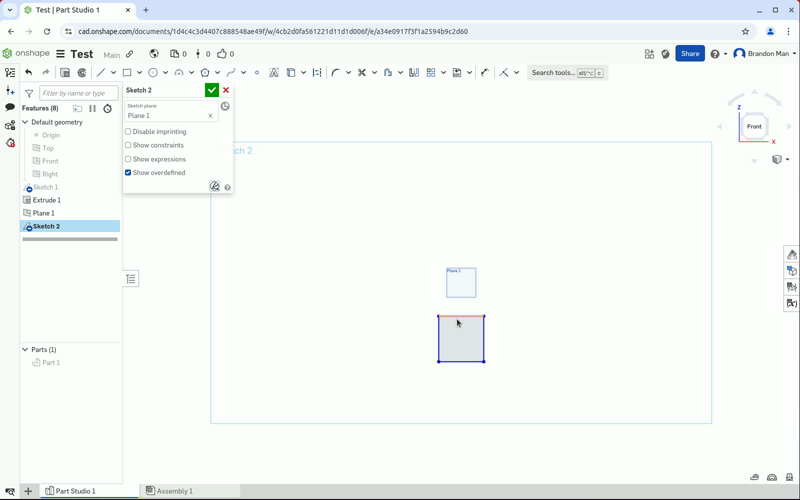
click(457, 318)
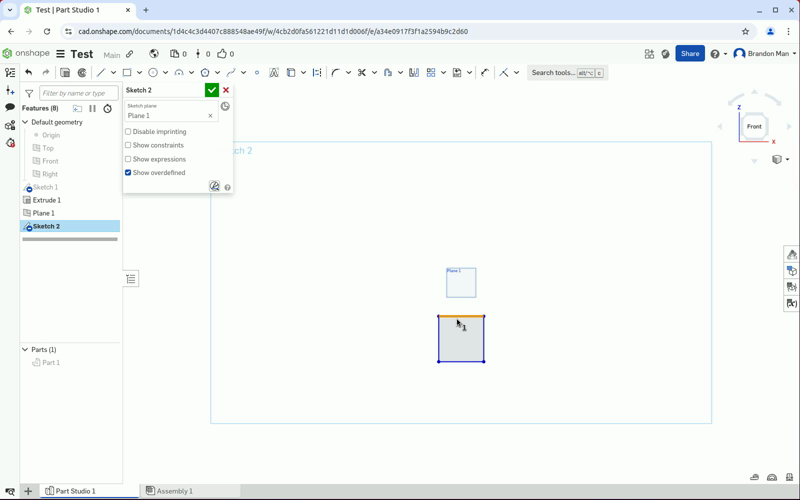
mouse_move(73, 352)
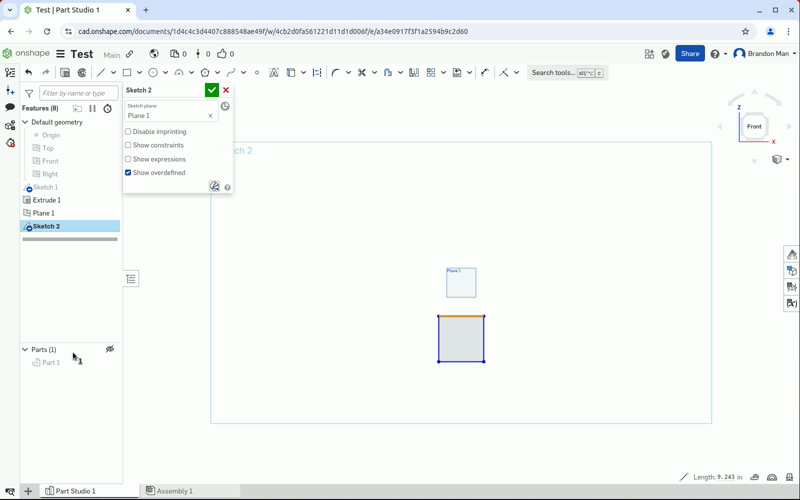
key(shift+y)
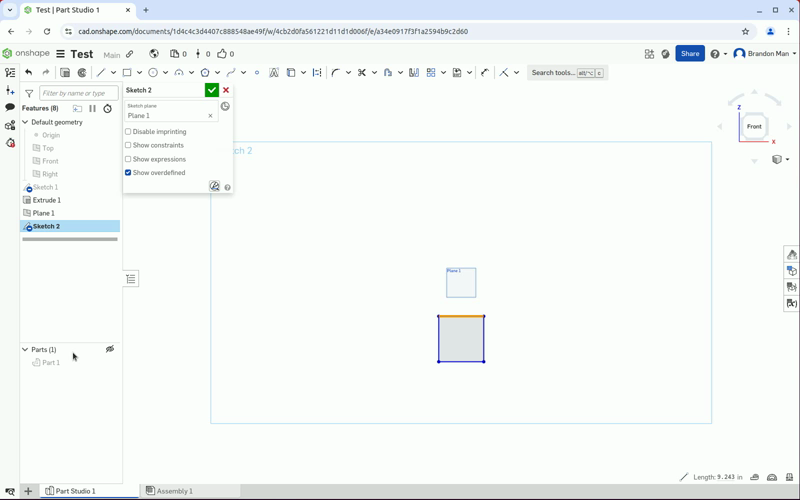
key(shift+e)
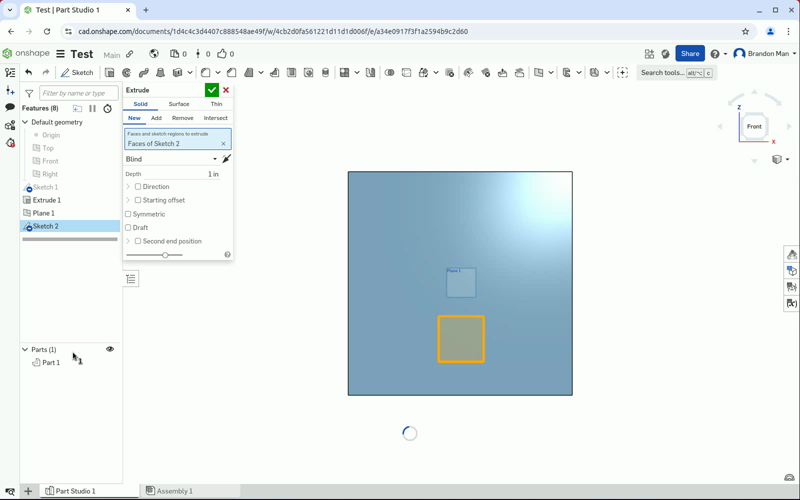
mouse_move(143, 106)
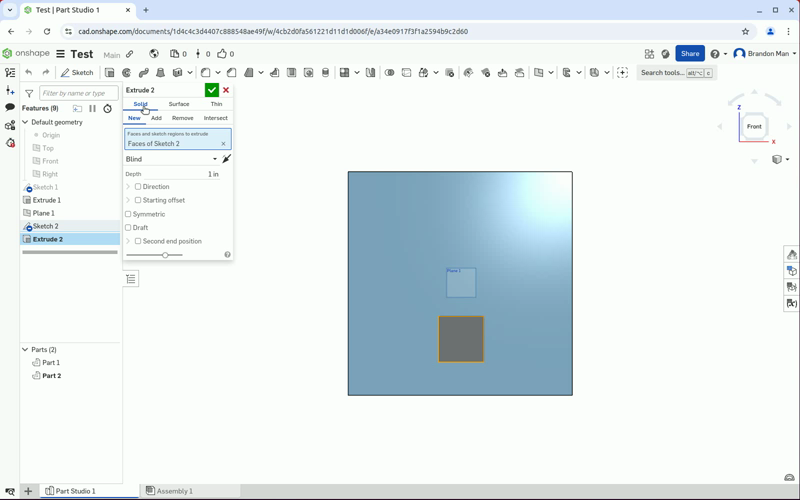
click(143, 106)
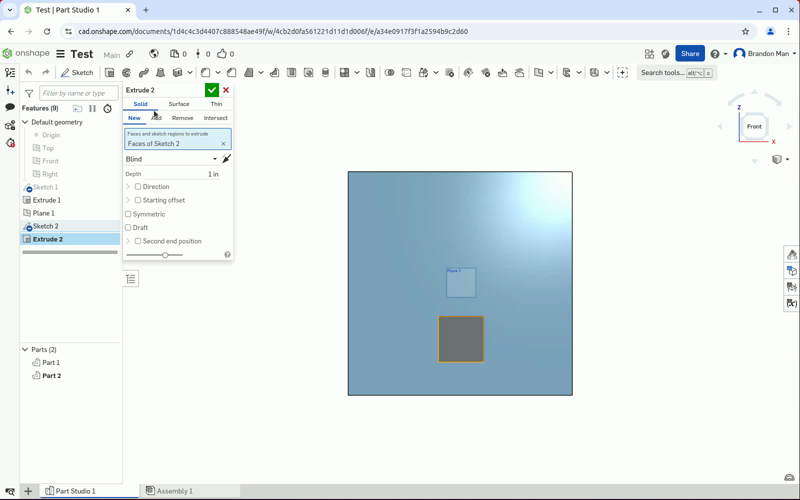
mouse_move(186, 120)
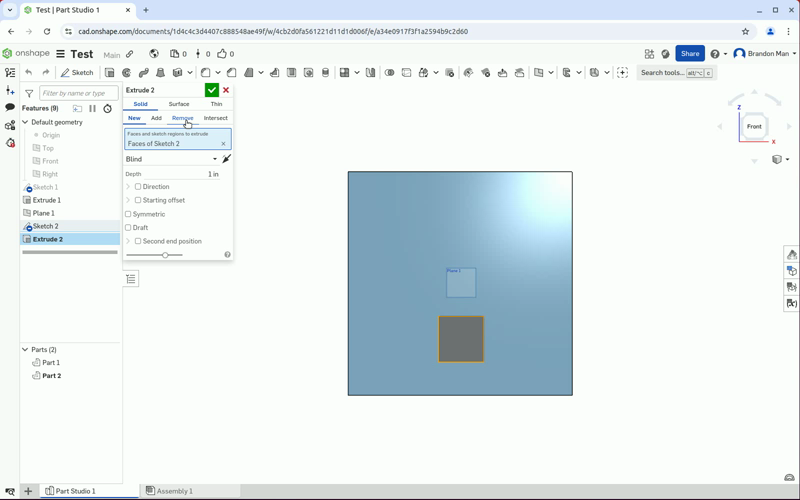
click(186, 120)
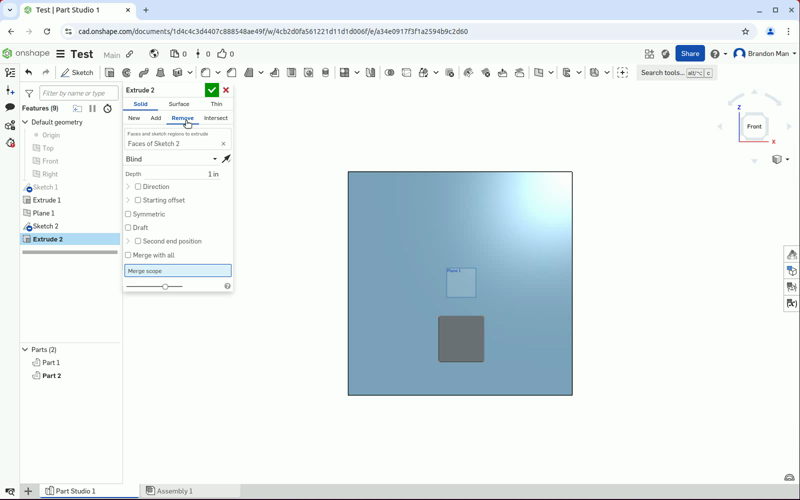
key(tab, 4)
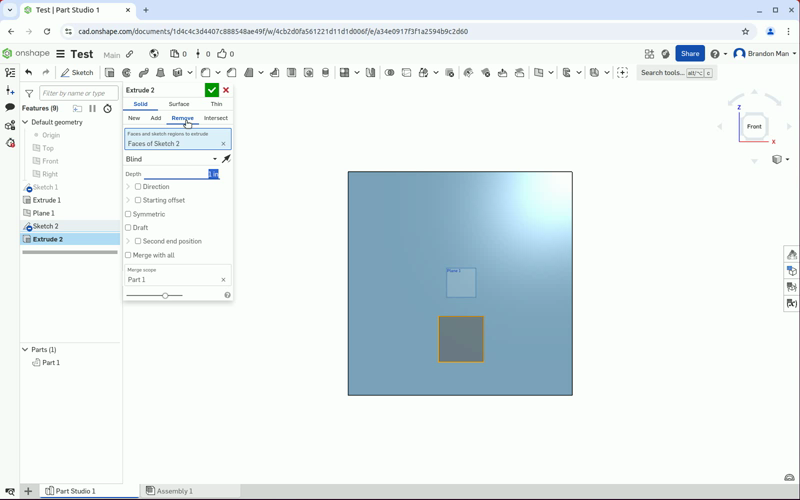
text(9.147)
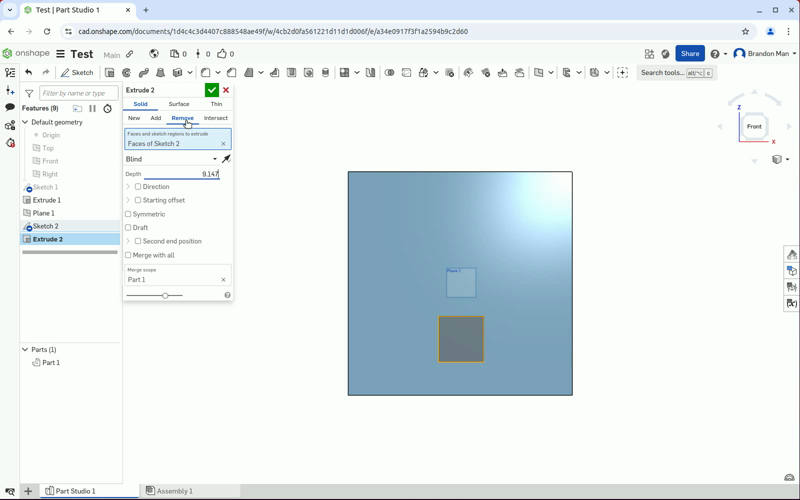
key(tab, 6)
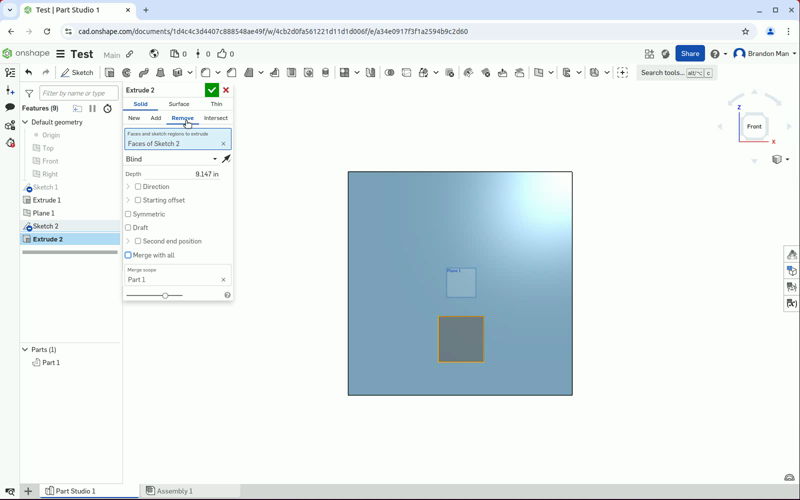
key(space)
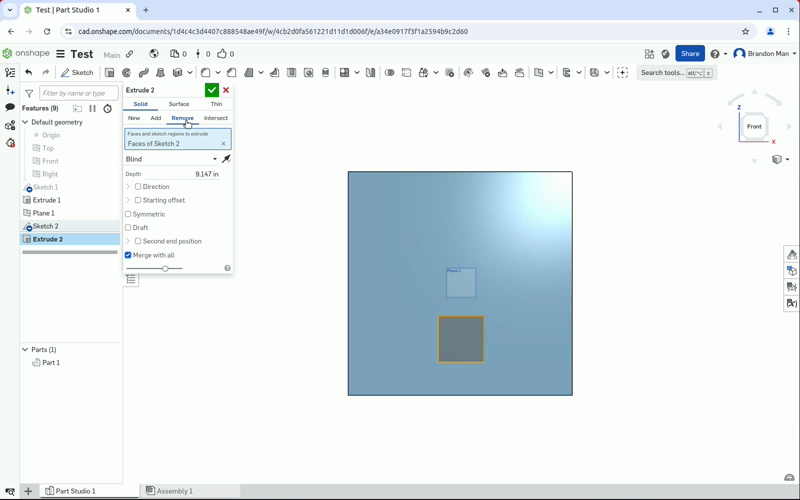
key(enter)
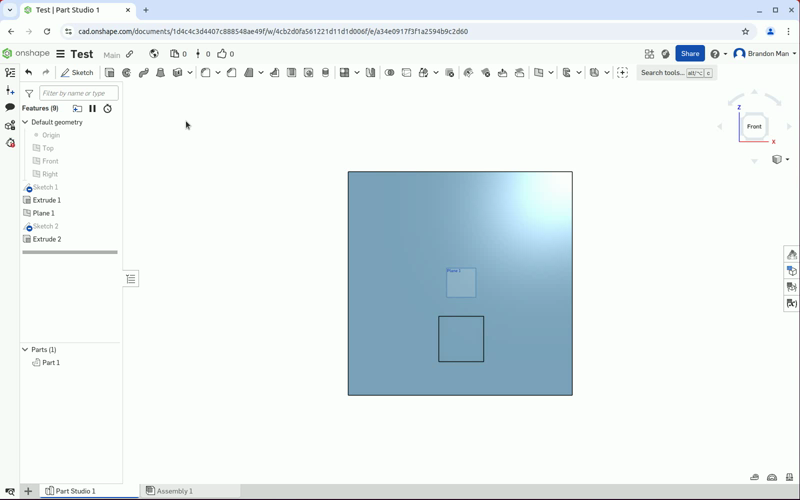
key(shift+h)
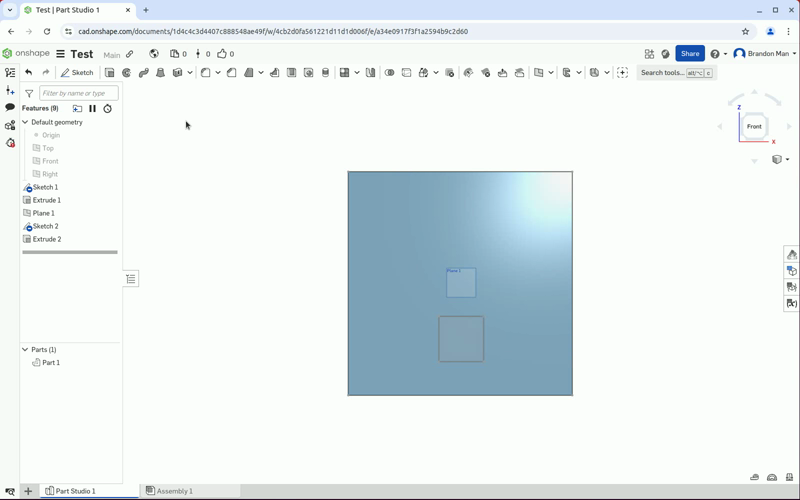
key(shift+h)
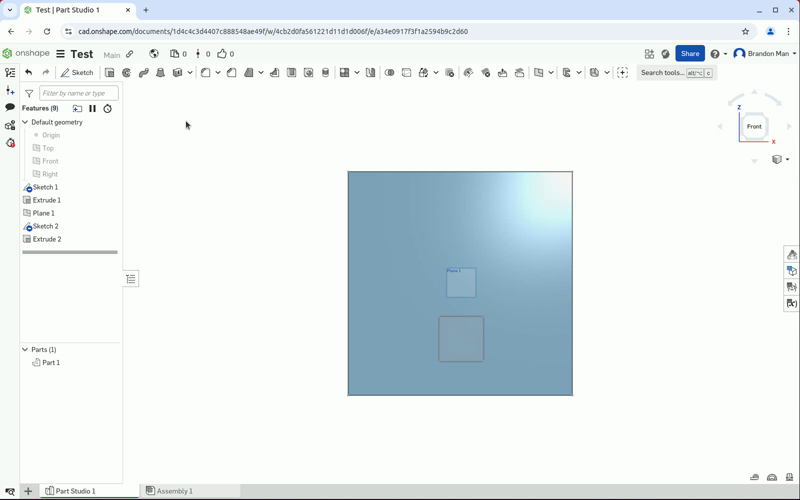
key(shift+7)
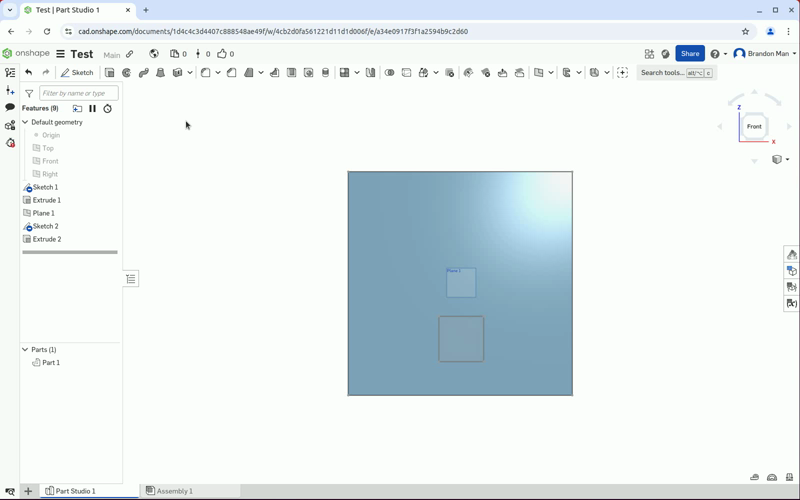
key(left, 2)
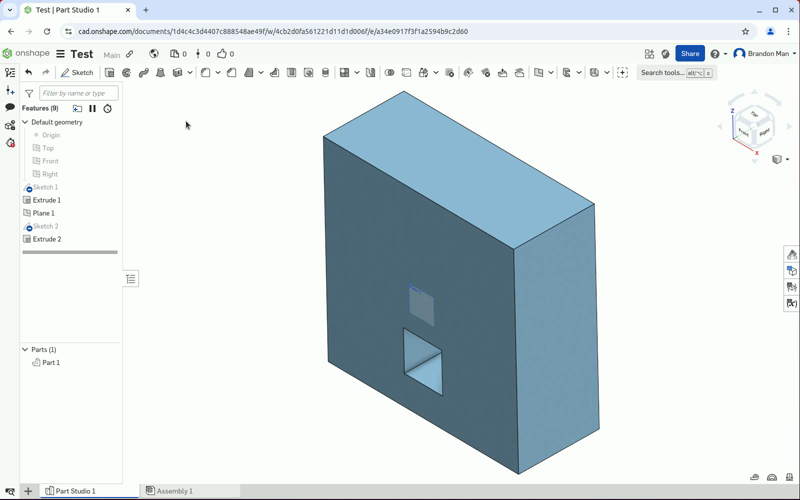
key(down, 2)
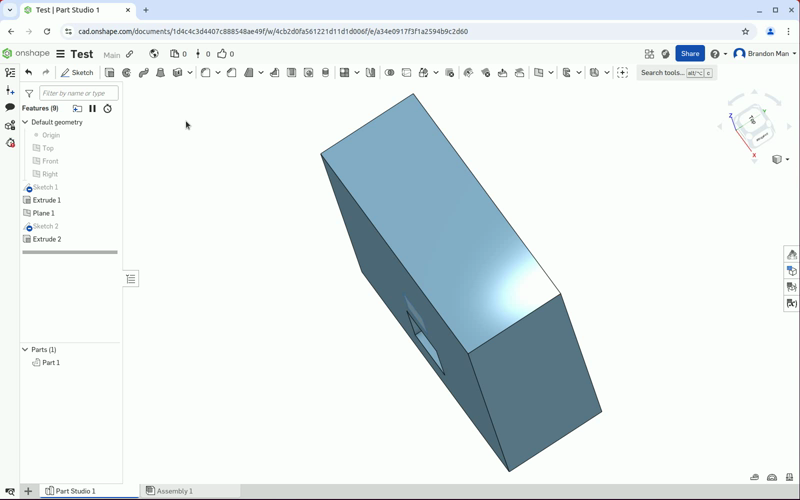
key(up, 2)
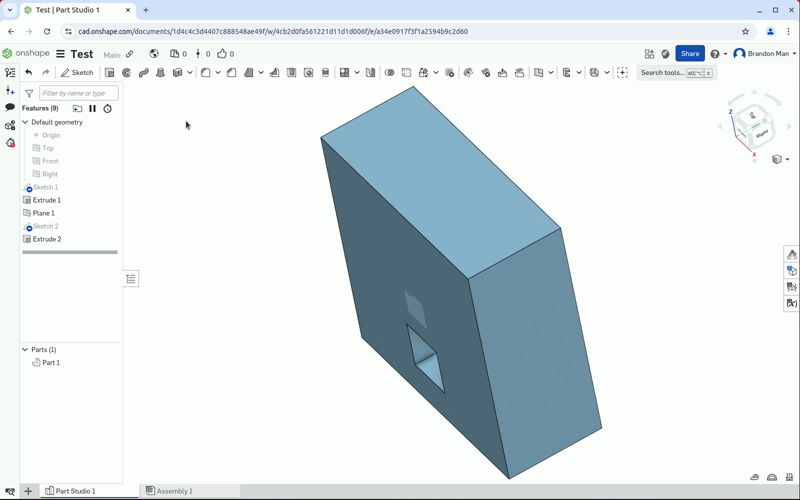
key(right, 2)
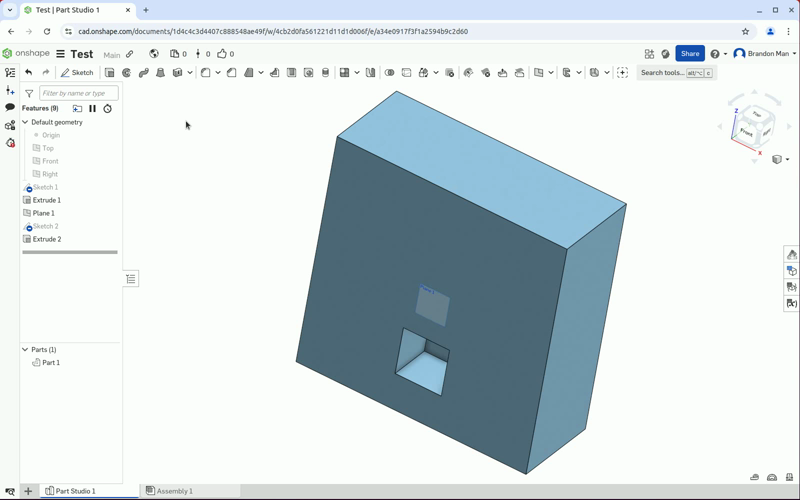
mouse_move(73, 189)
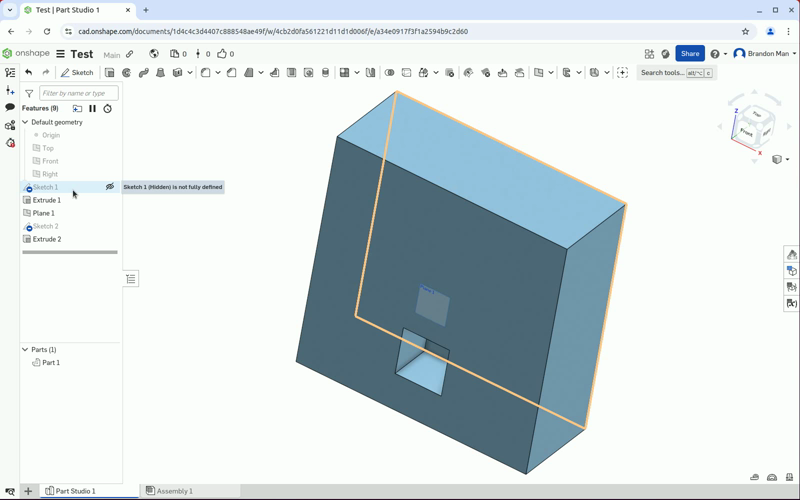
click(73, 189)